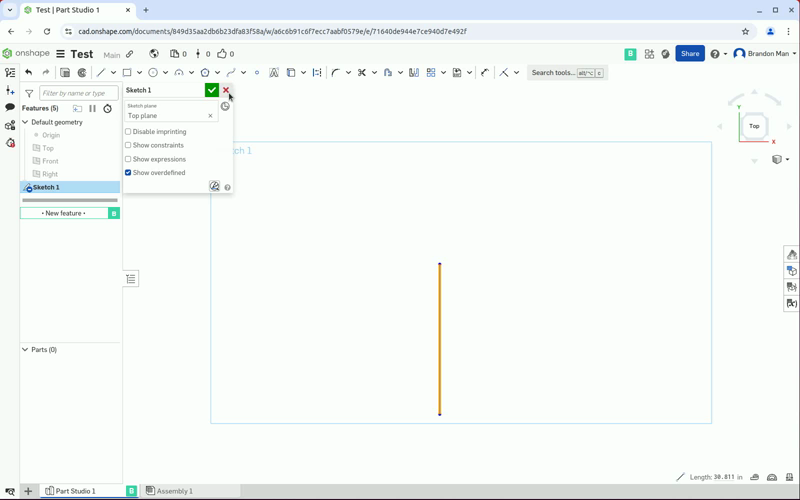
key(shift+h)
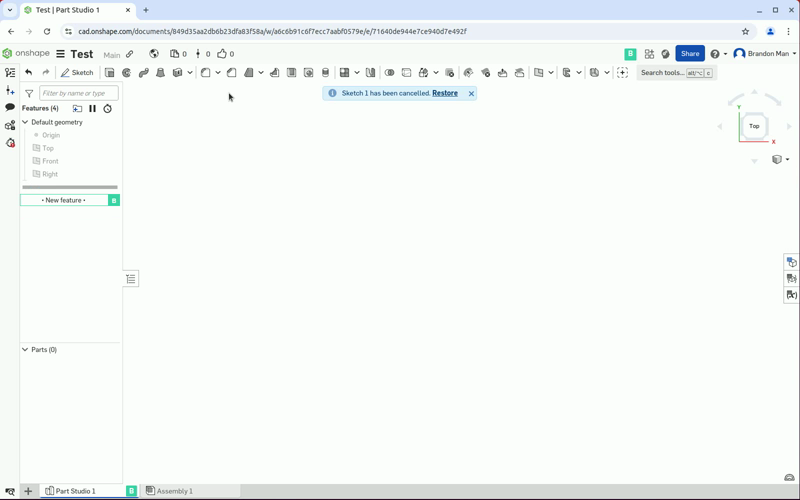
mouse_move(73, 352)
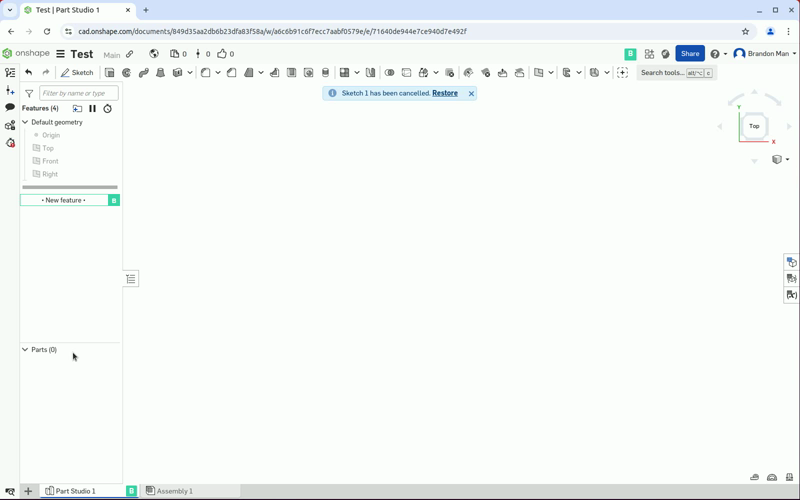
key(y)
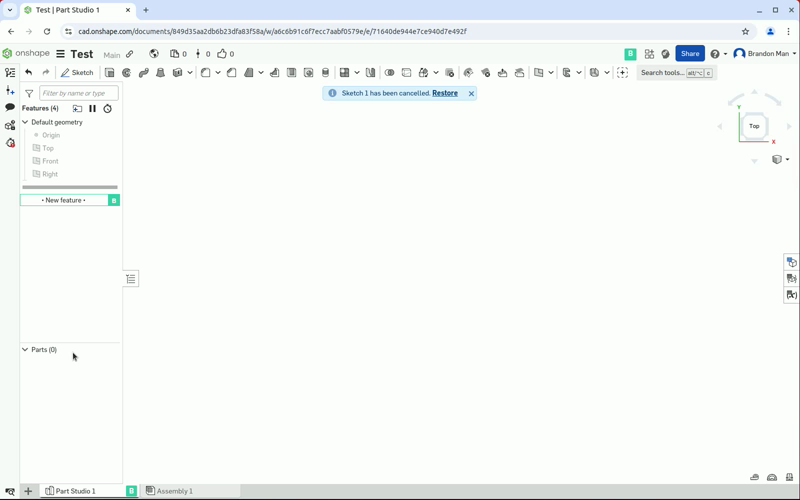
key(shift+p)
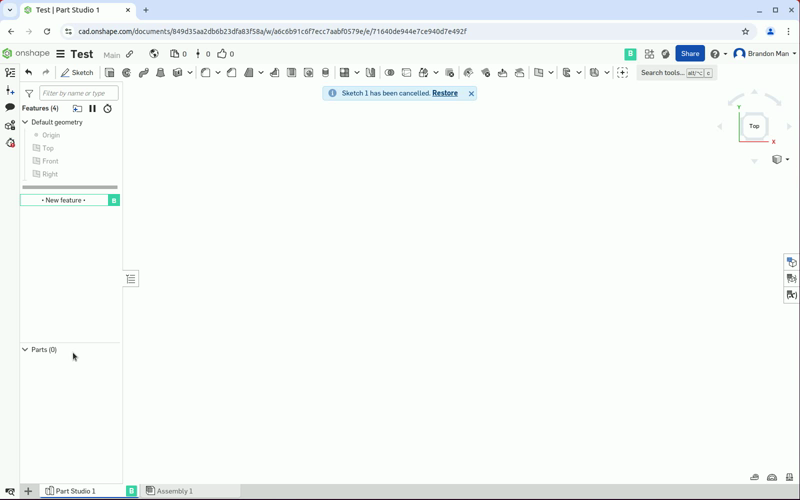
key(space)
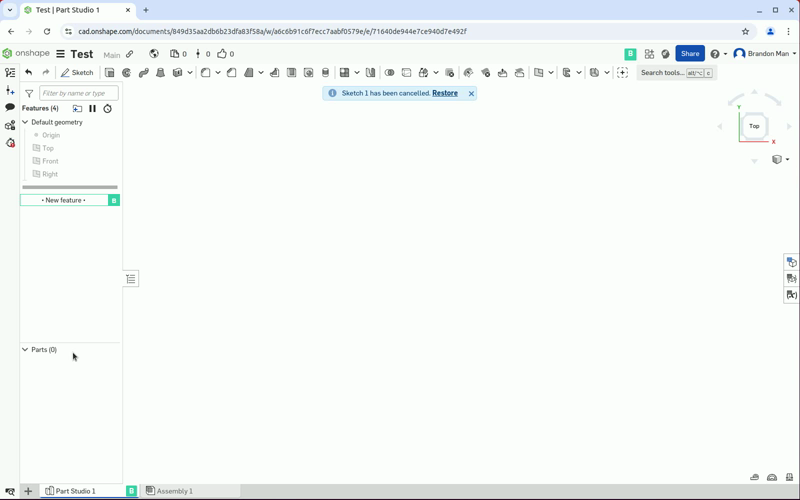
key_down(shift)
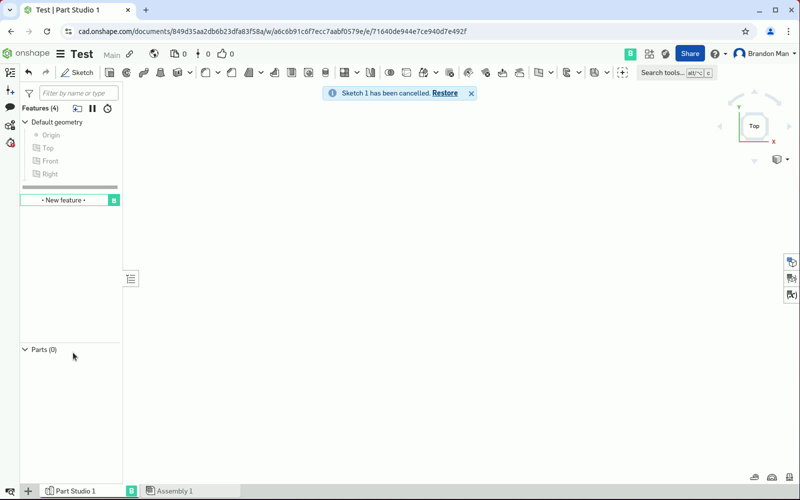
key(up)
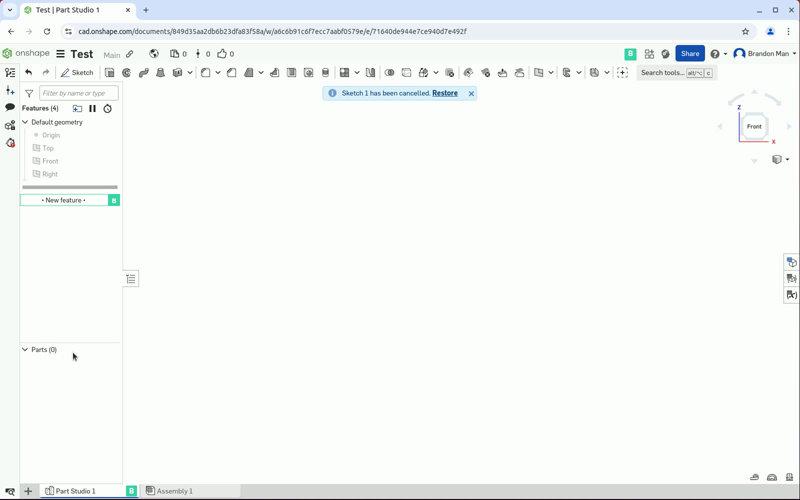
key_up(shift)
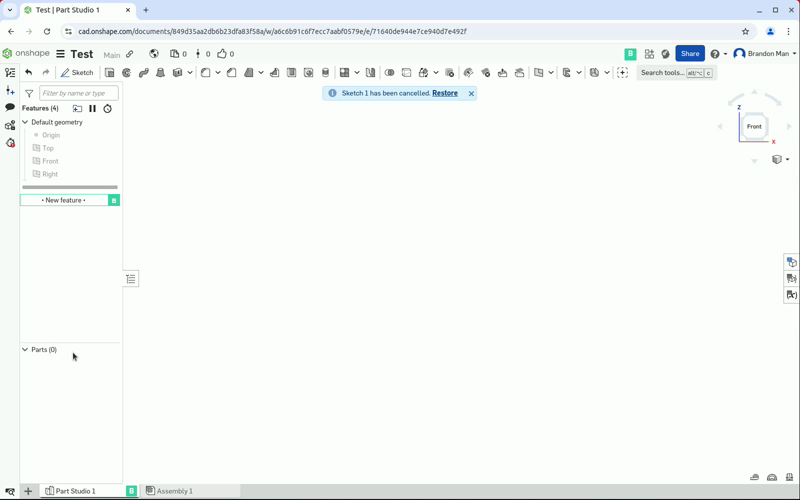
key(space)
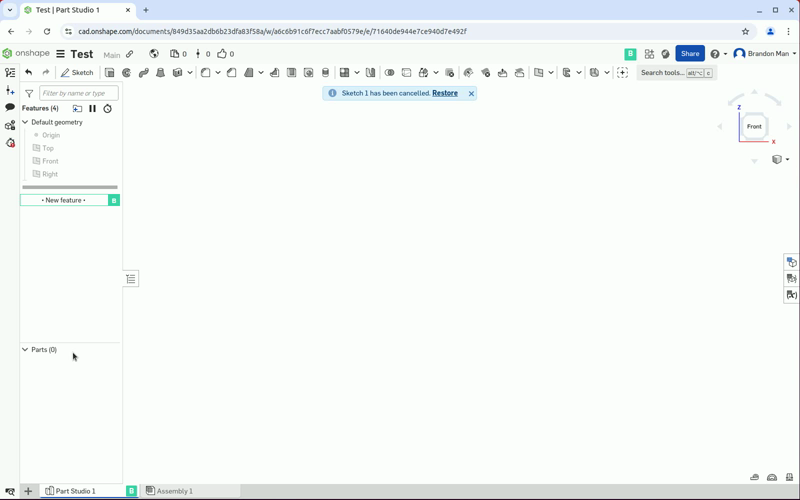
key_down(shift)
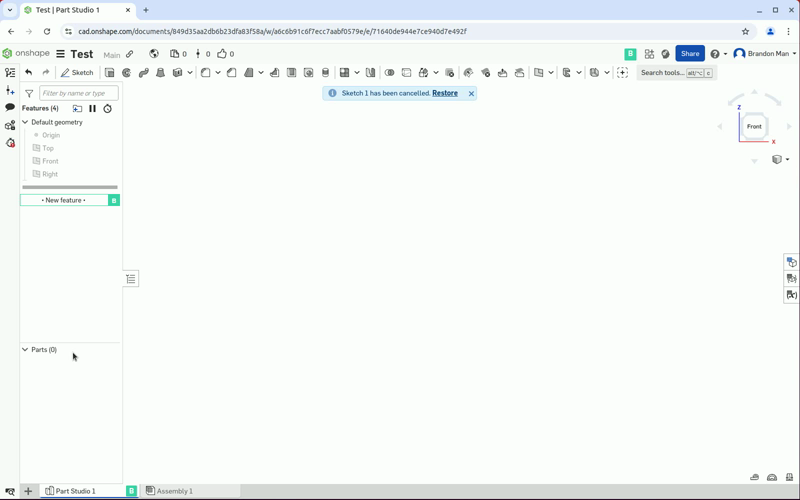
key(left)
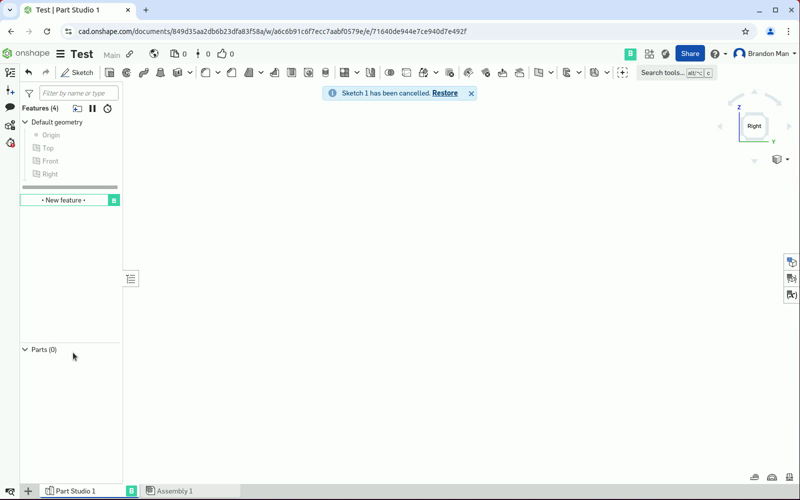
key_up(shift)
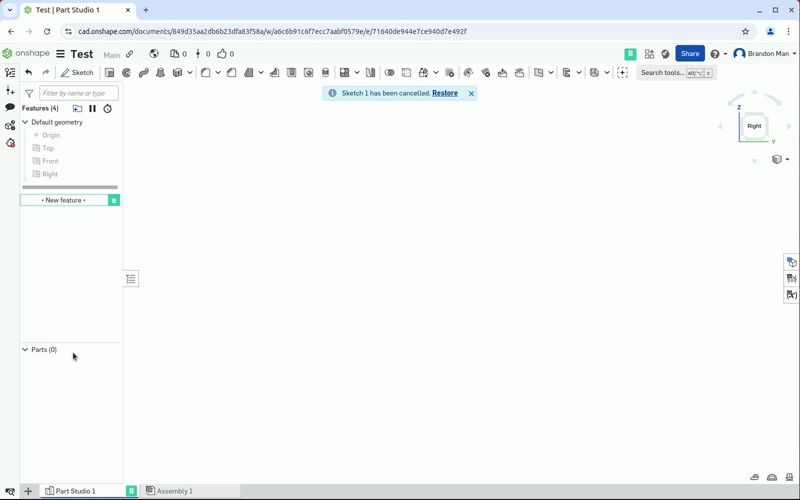
mouse_move(73, 352)
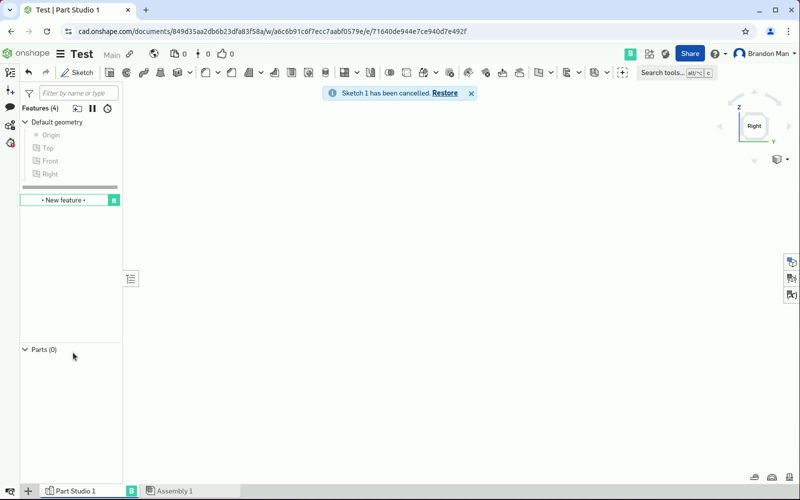
key(shift+y)
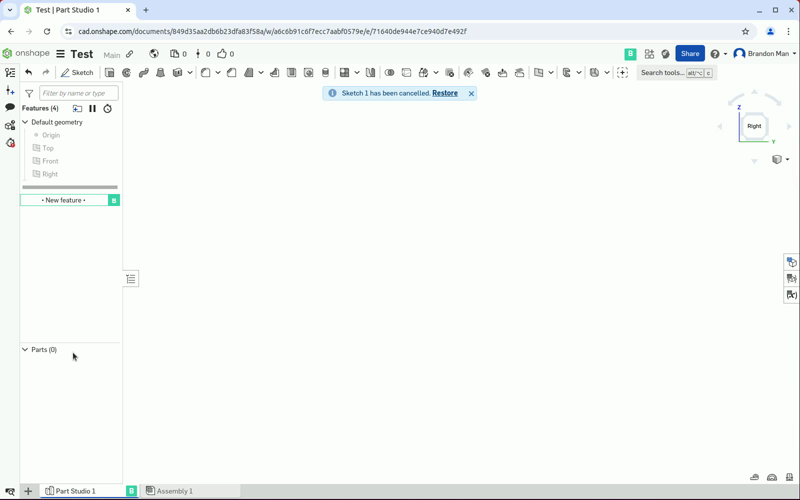
key(shift+s)
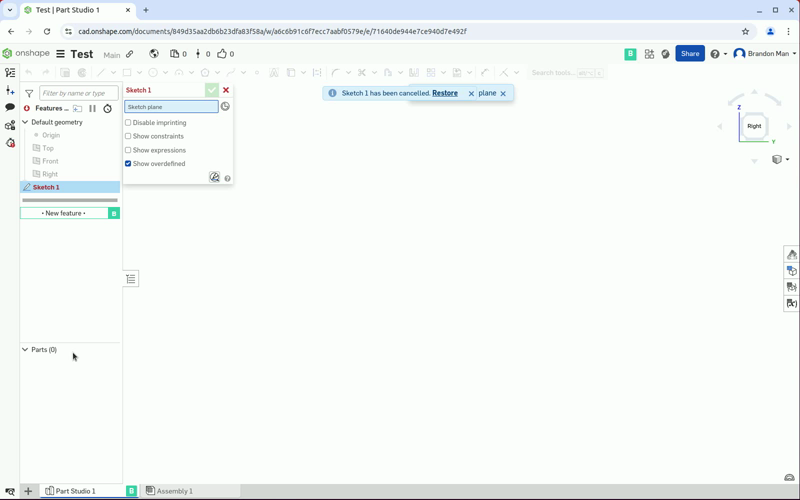
mouse_move(73, 176)
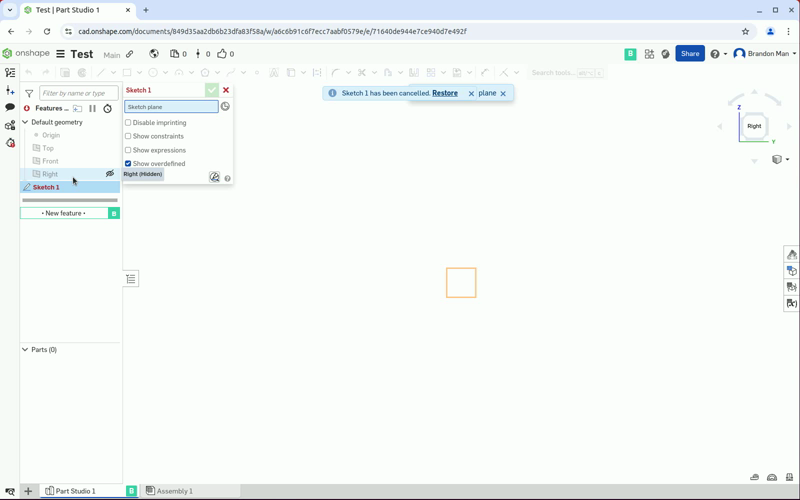
click(73, 176)
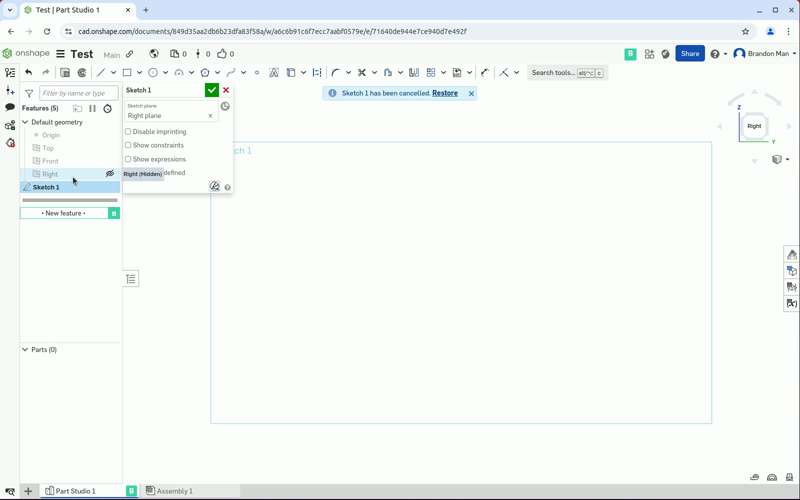
mouse_move(73, 352)
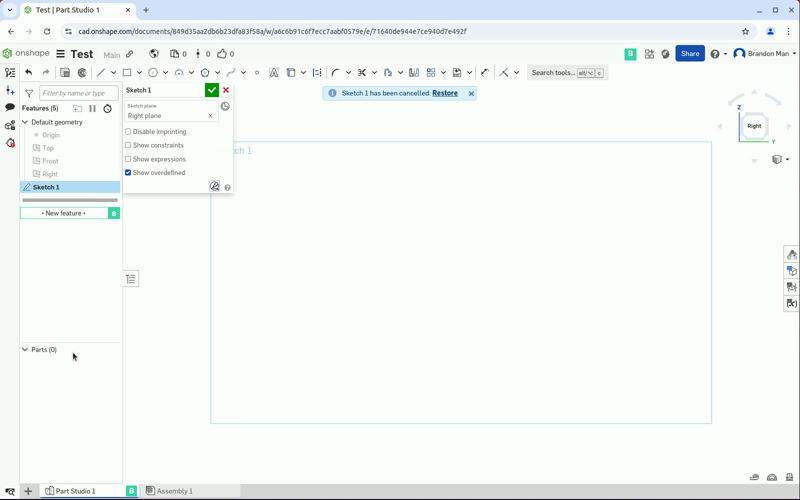
key(y)
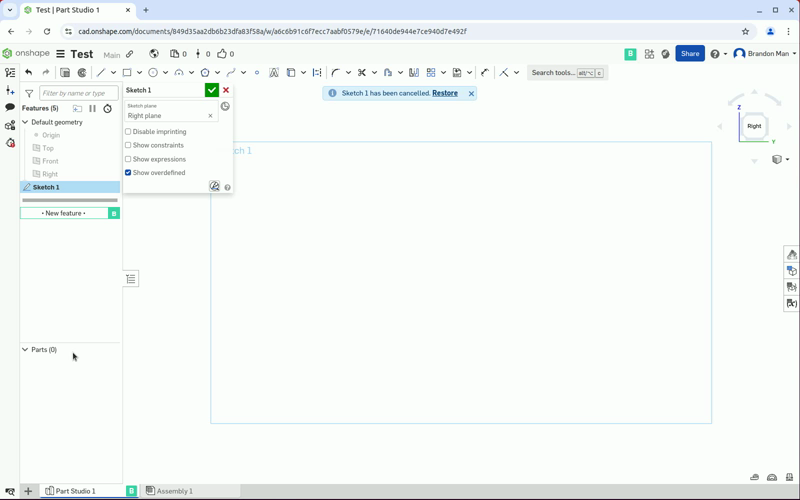
key(c)
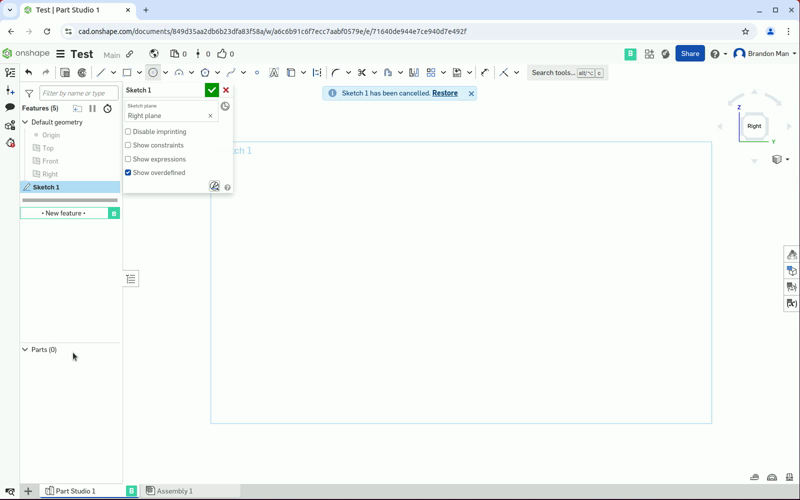
key_down(shift)
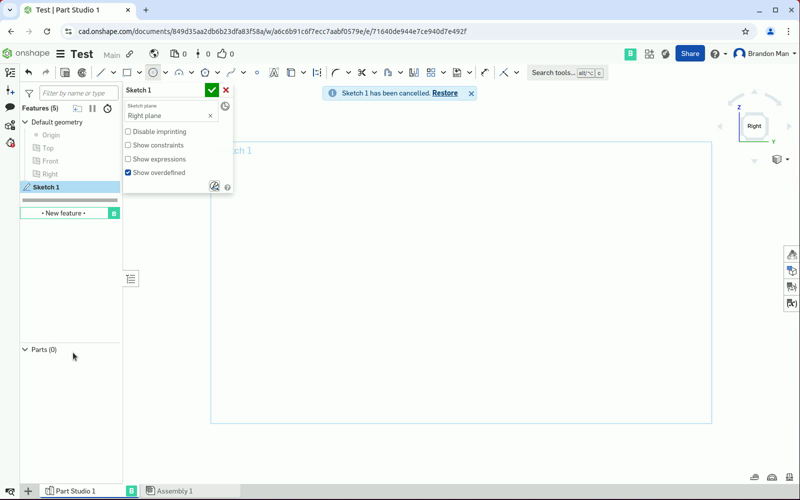
mouse_move(460, 282)
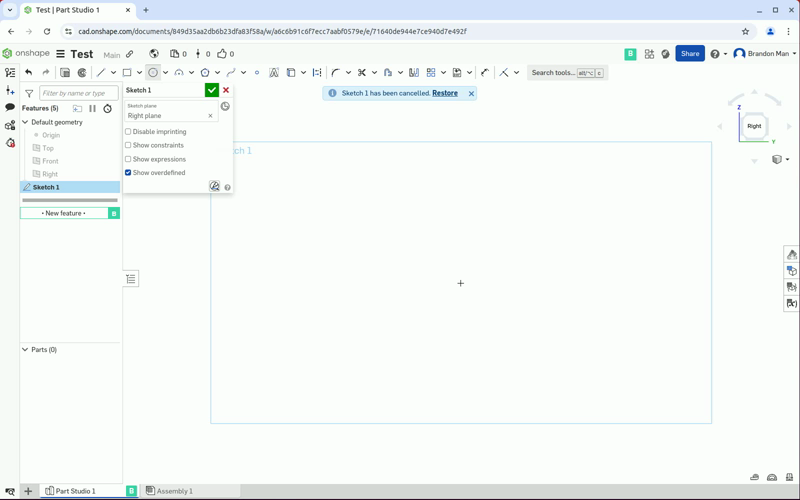
click(460, 282)
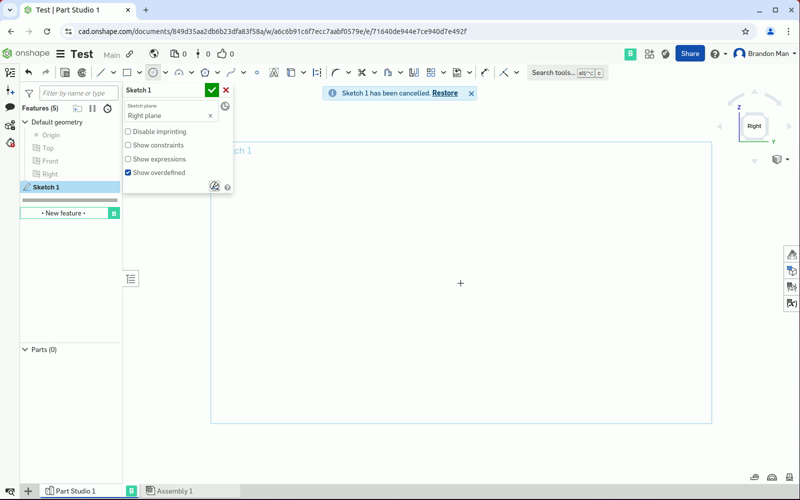
key_up(shift)
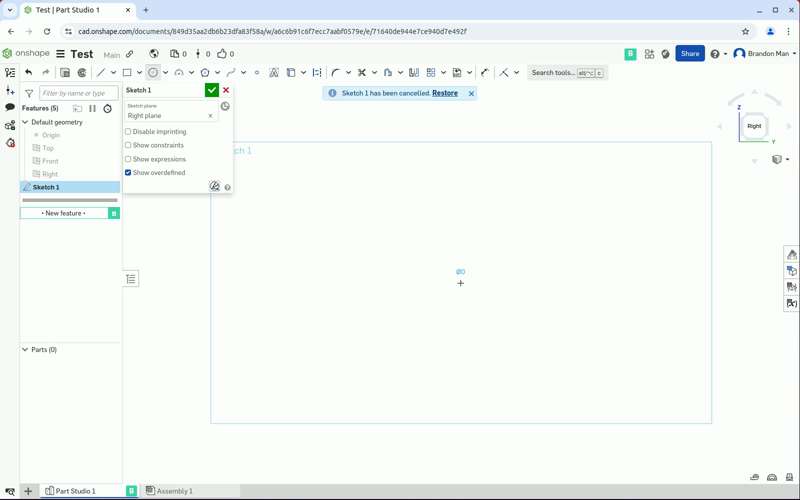
mouse_move(541, 282)
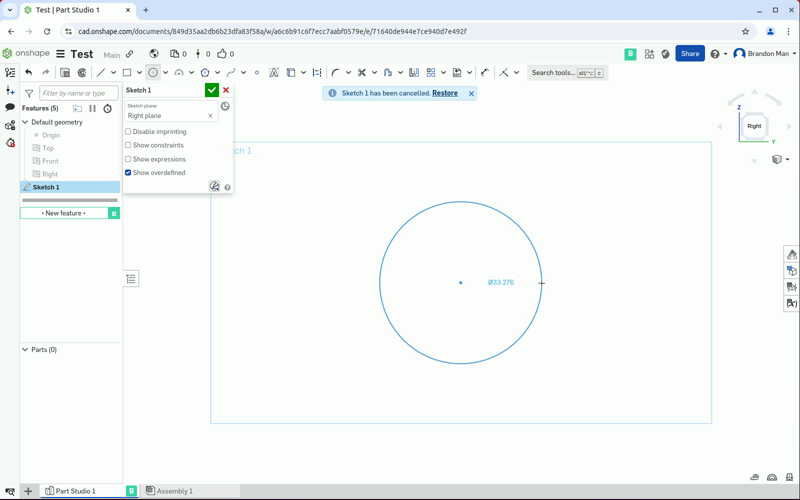
click(541, 282)
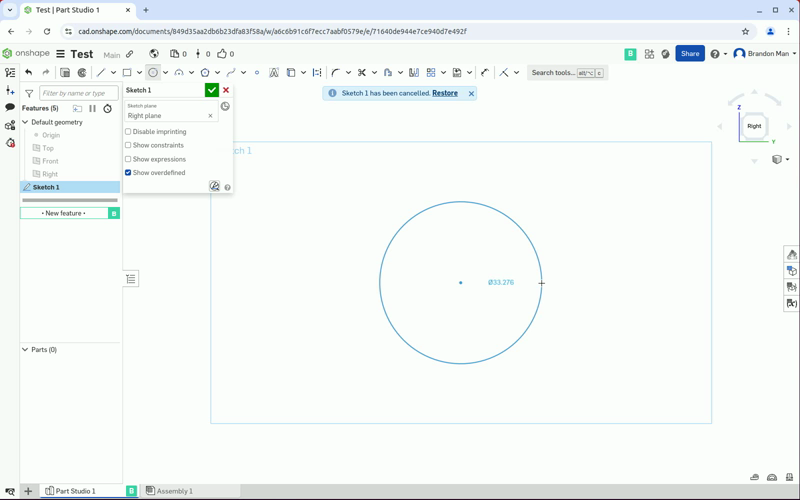
key(esc)
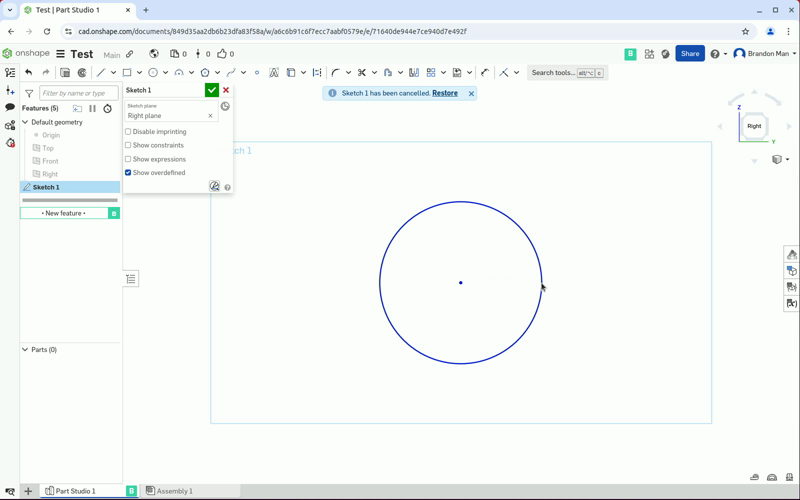
mouse_move(499, 257)
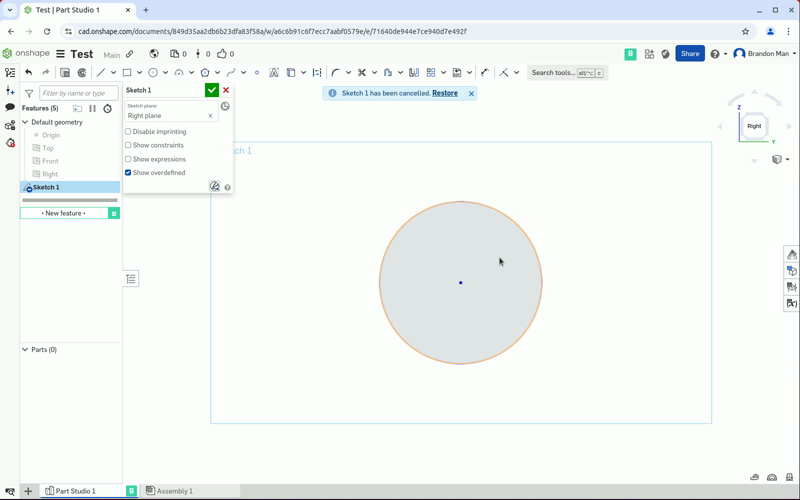
click(499, 257)
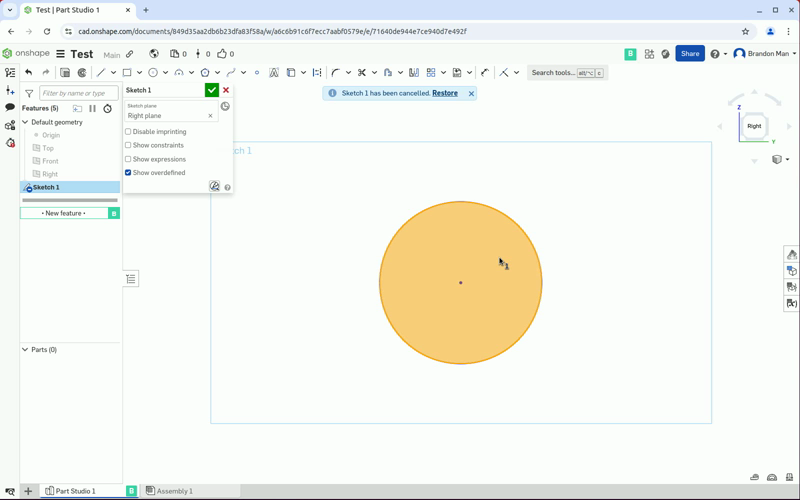
mouse_move(73, 352)
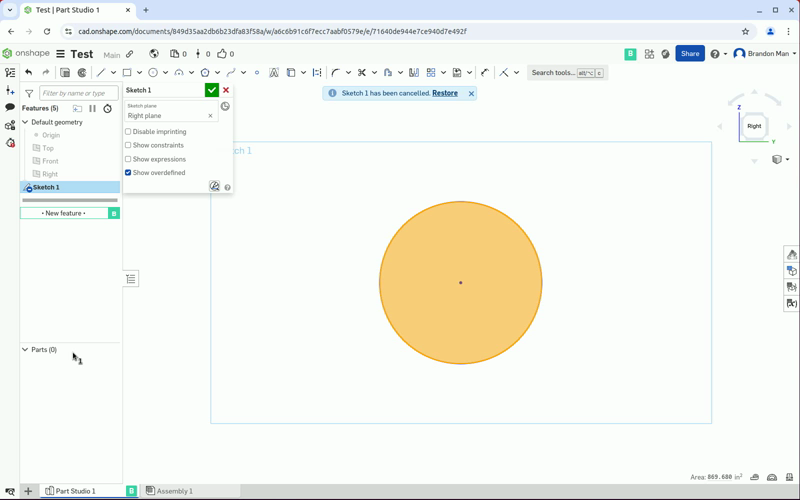
key(shift+y)
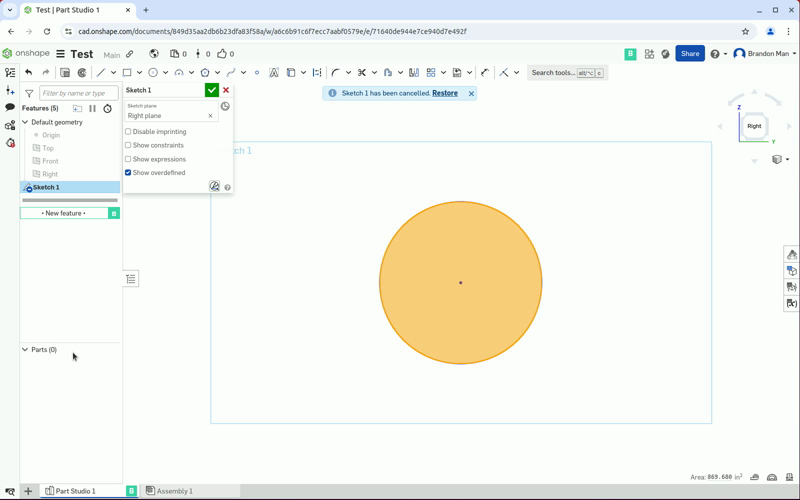
key(shift+e)
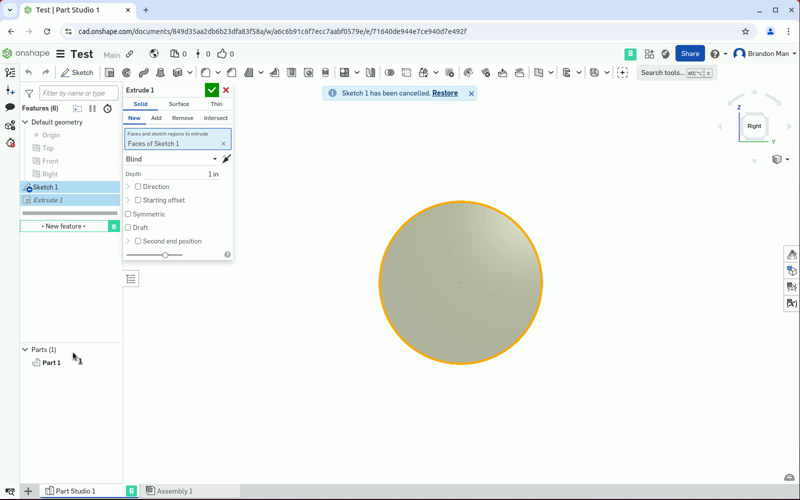
mouse_move(143, 106)
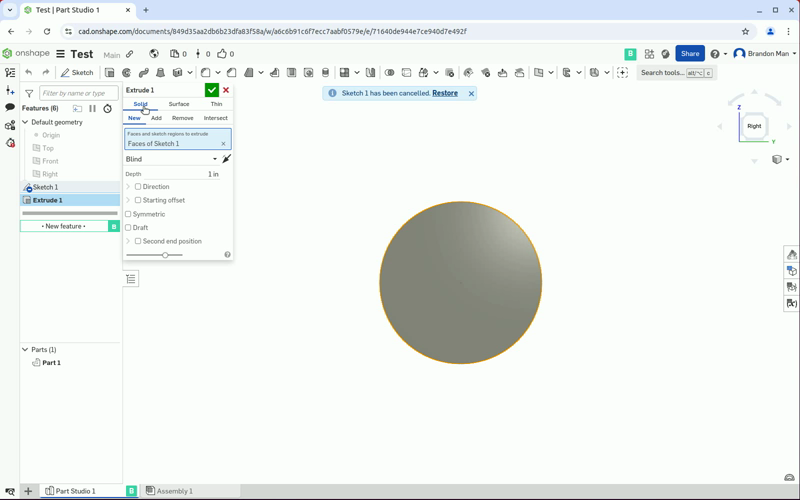
click(143, 106)
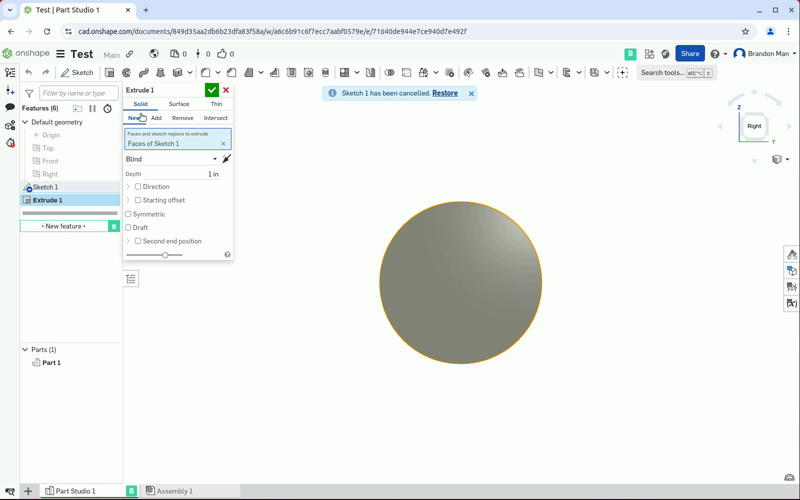
mouse_move(137, 120)
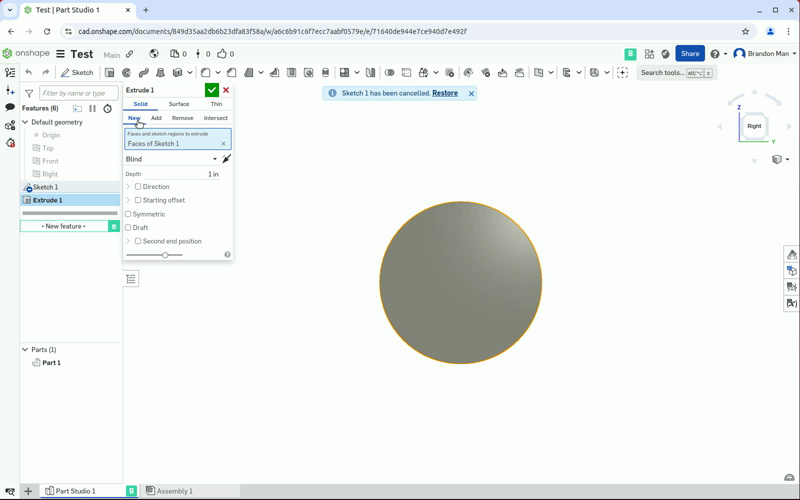
click(137, 120)
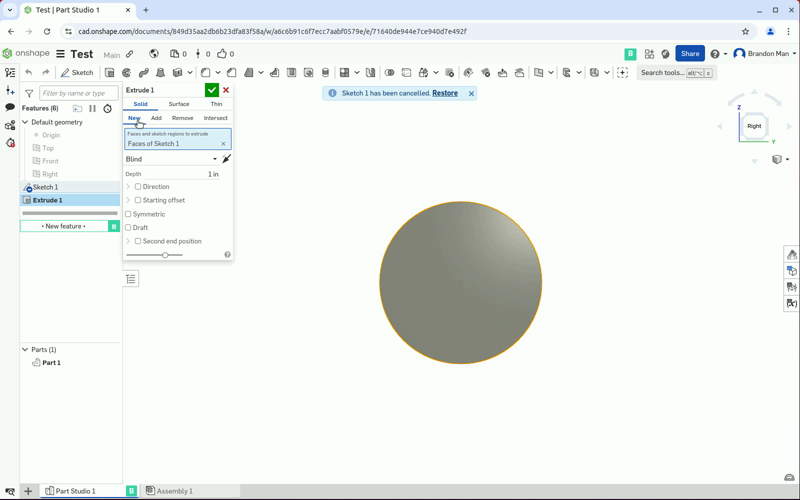
key(tab, 4)
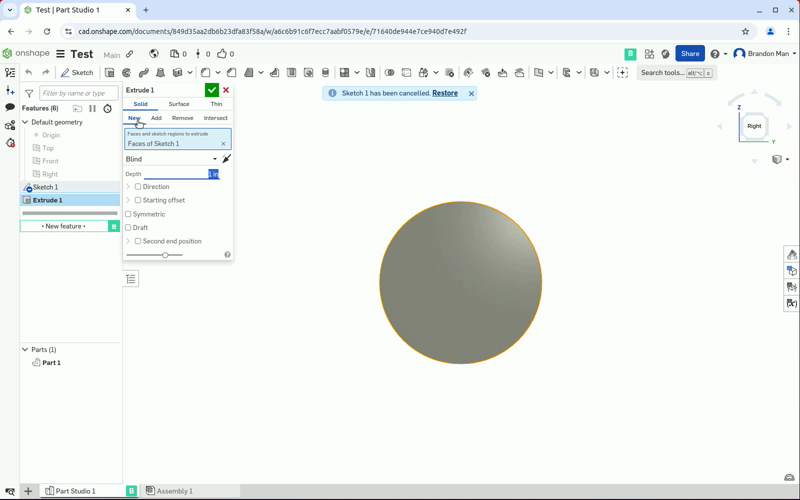
text(13.239)
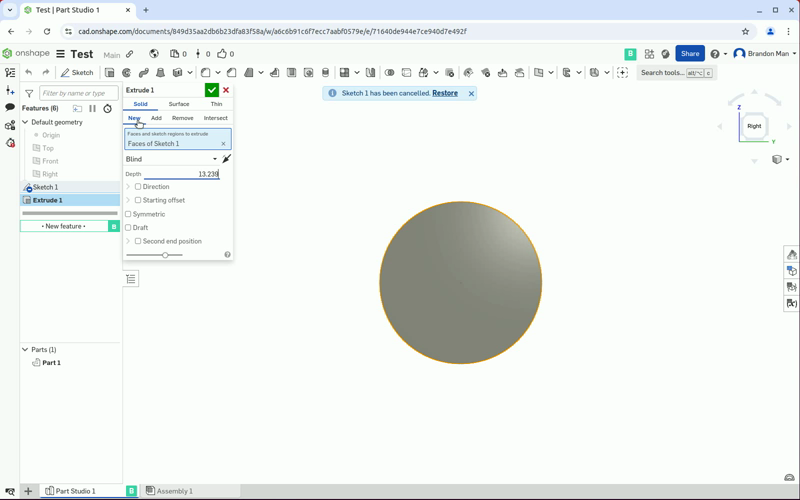
key(enter)
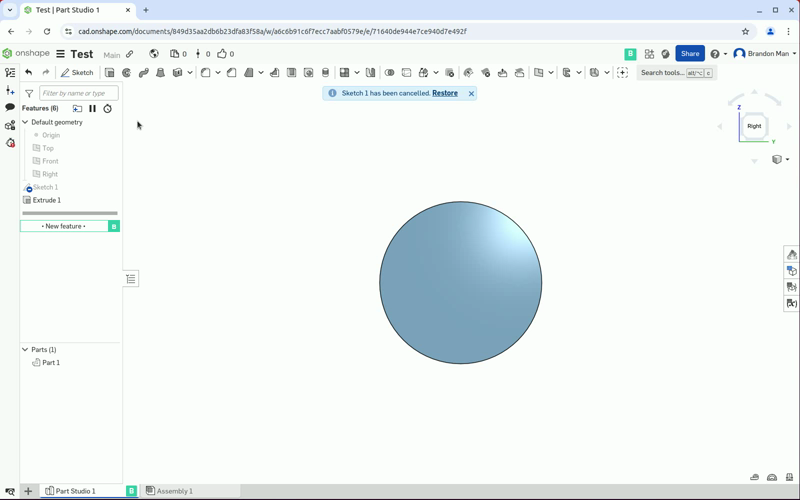
key(shift+h)
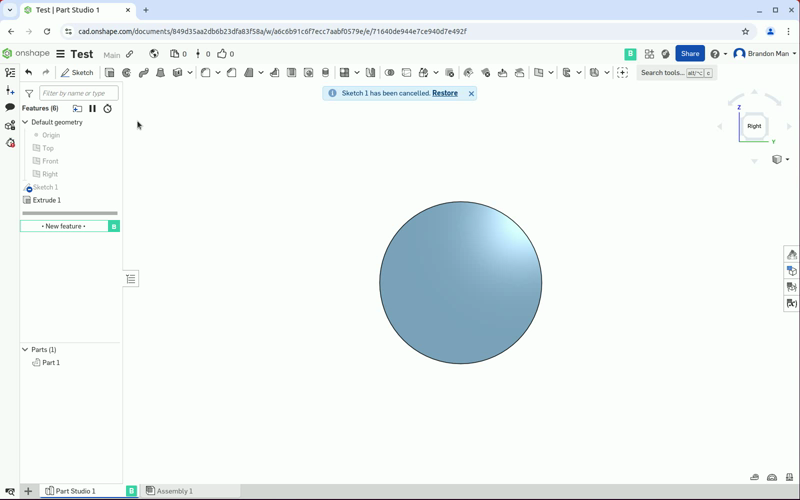
key(shift+h)
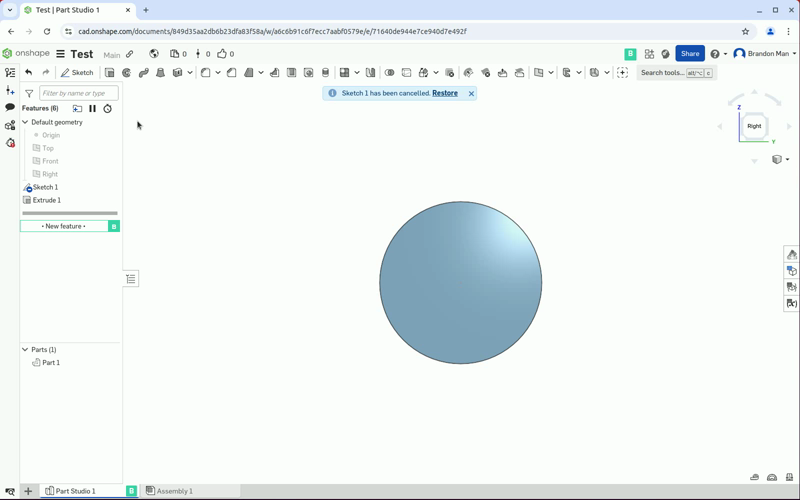
mouse_move(73, 189)
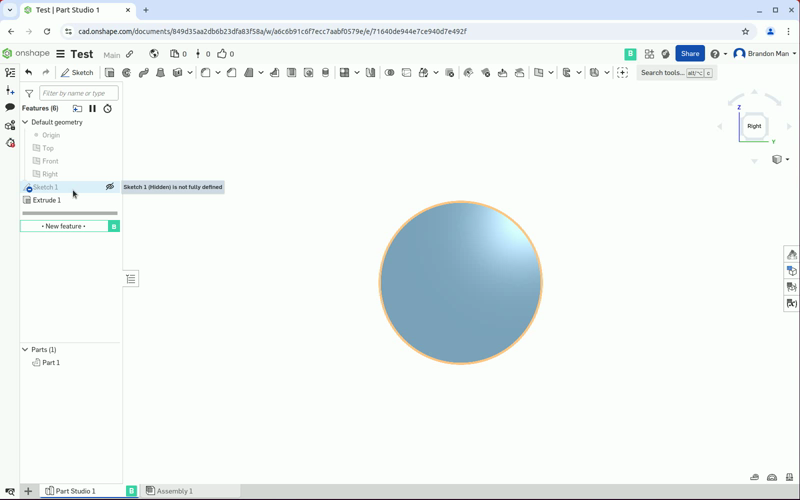
click(73, 189)
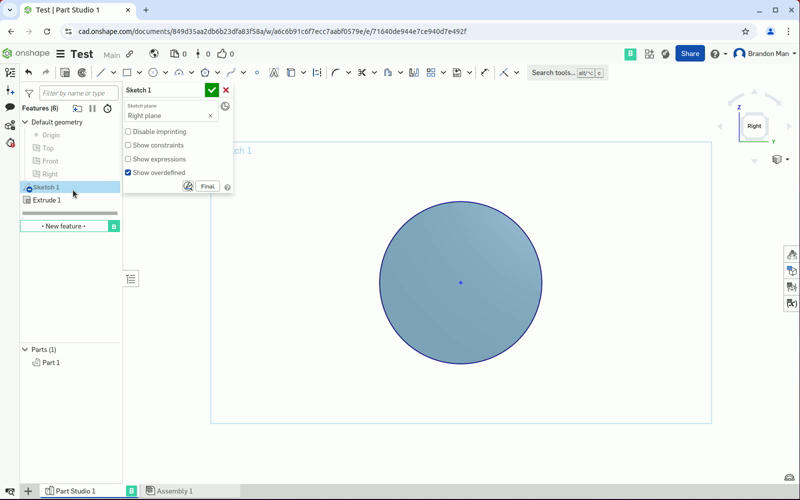
mouse_move(229, 92)
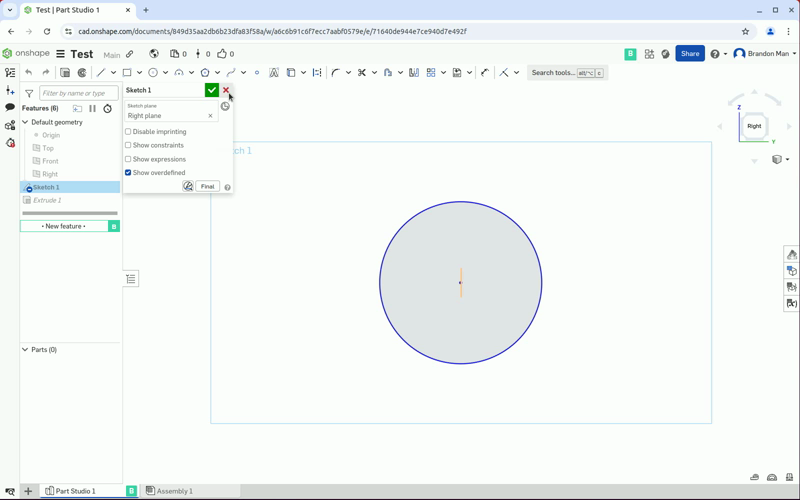
click(229, 92)
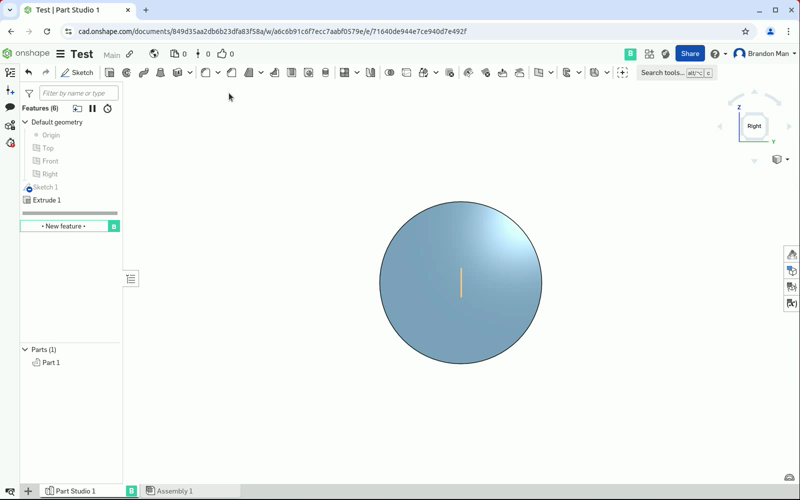
mouse_move(541, 75)
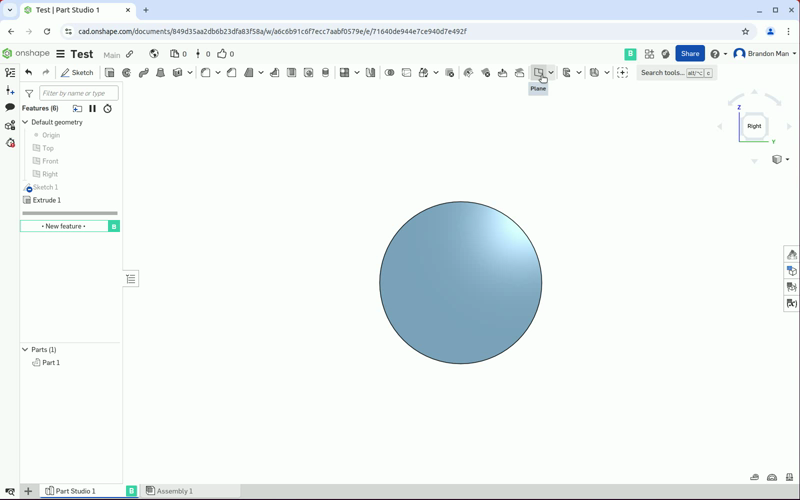
click(541, 75)
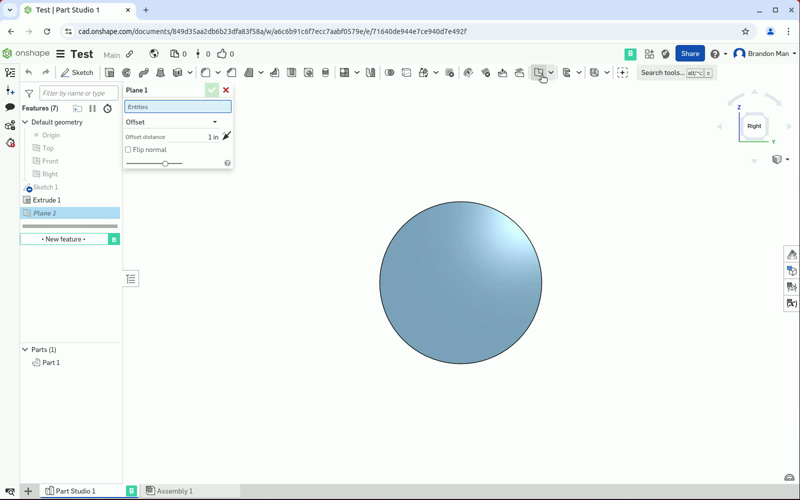
mouse_move(73, 176)
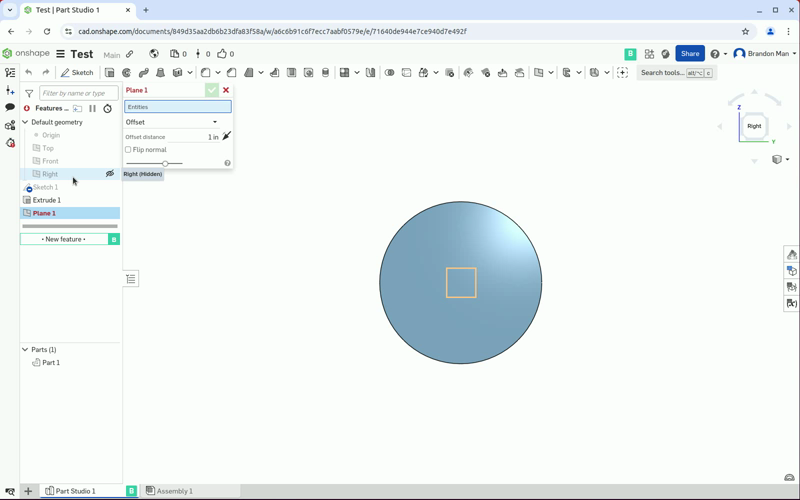
click(73, 176)
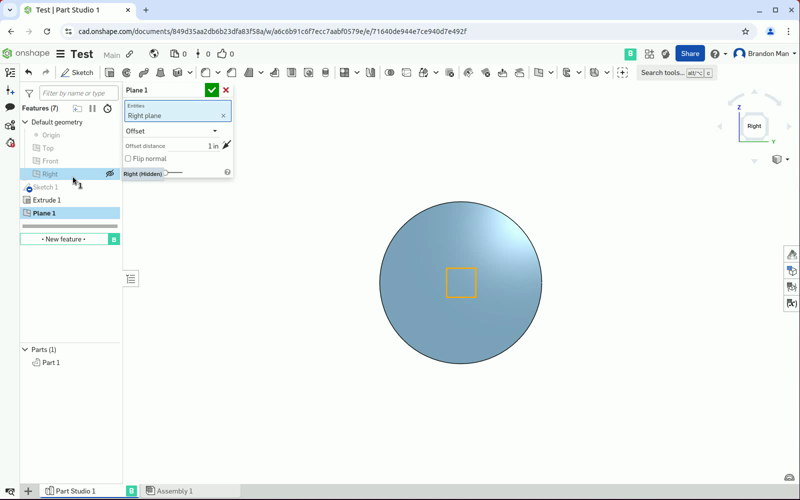
key(tab, 2)
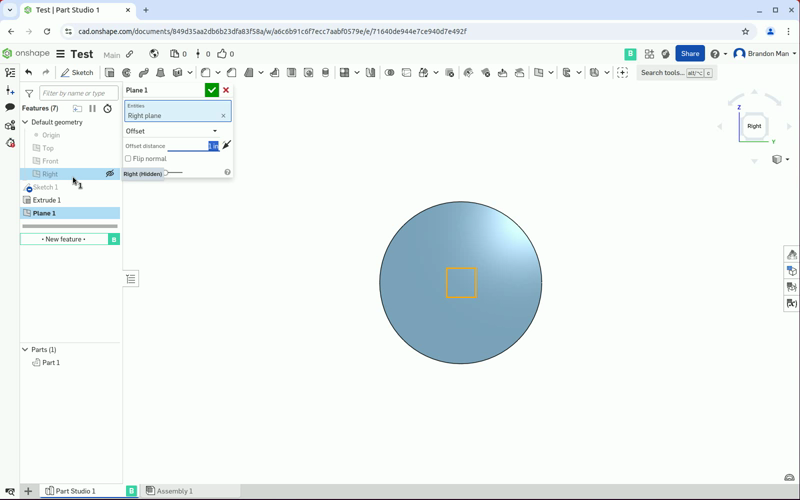
text(13.249)
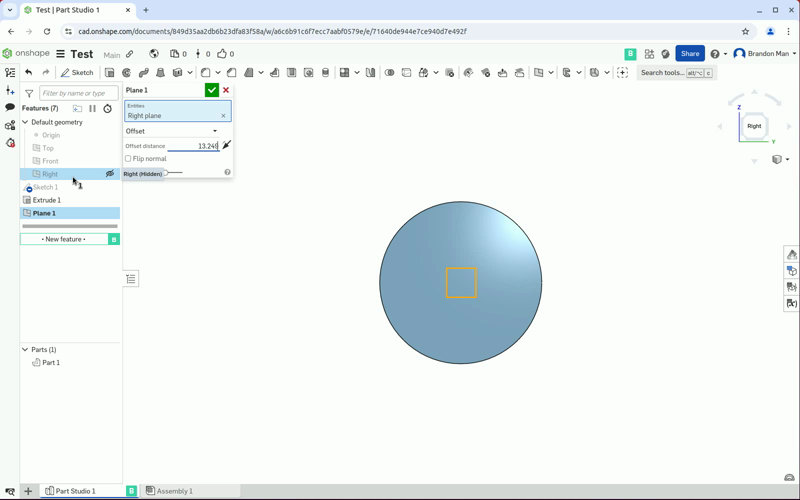
key(enter, 2)
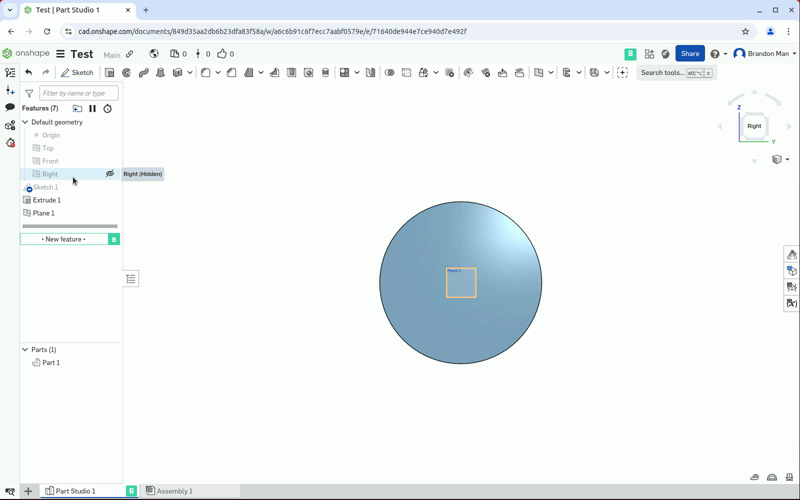
key(shift+s)
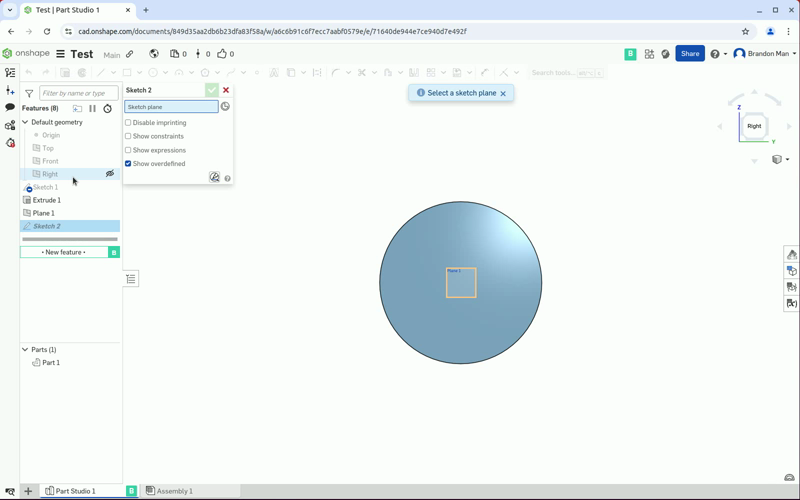
mouse_move(73, 215)
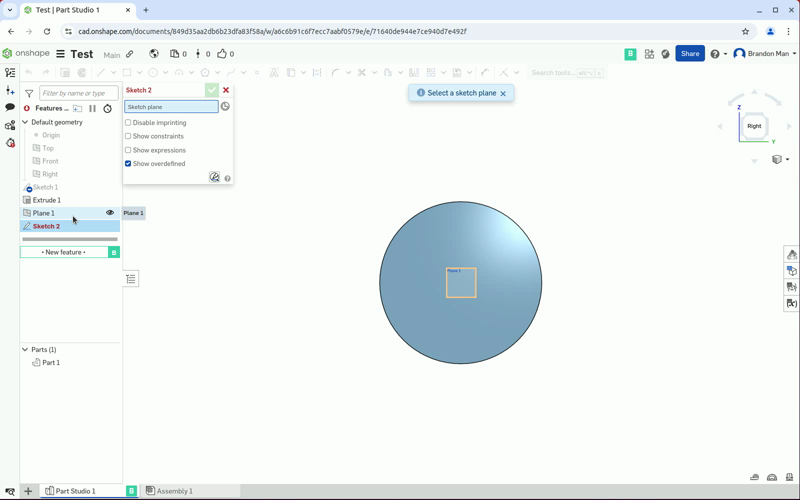
click(73, 215)
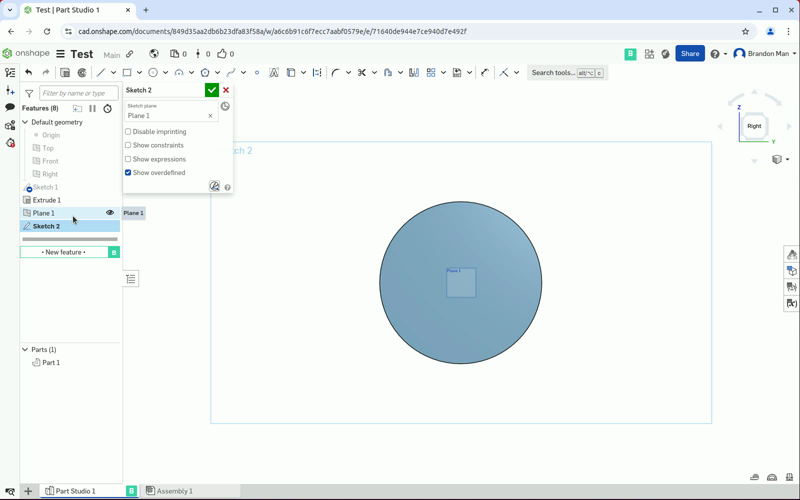
mouse_move(73, 352)
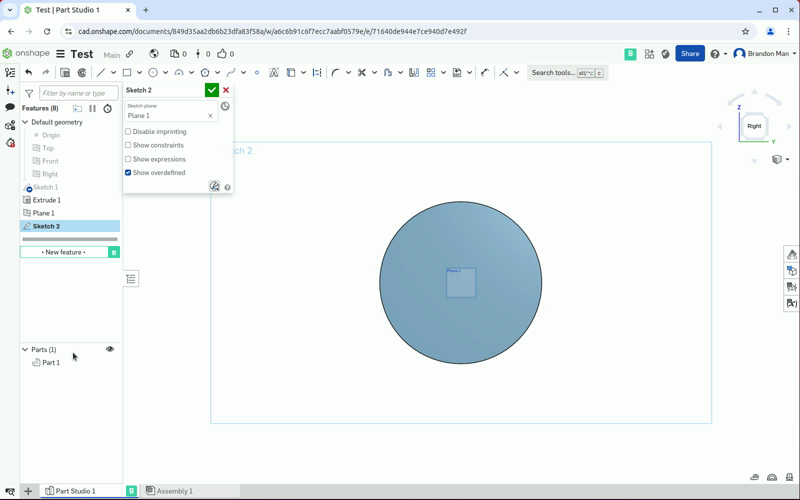
key(y)
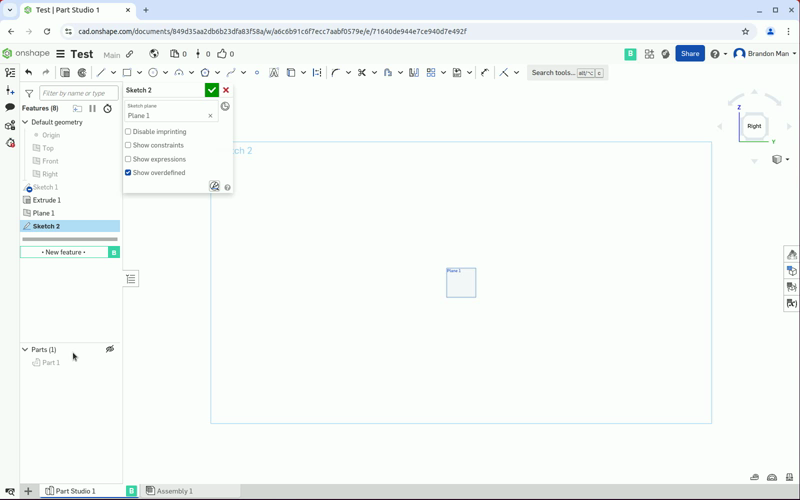
key(c)
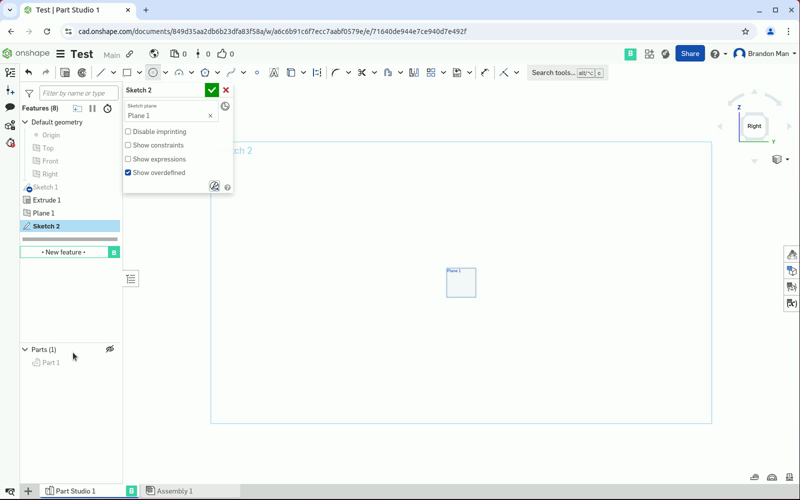
key_down(shift)
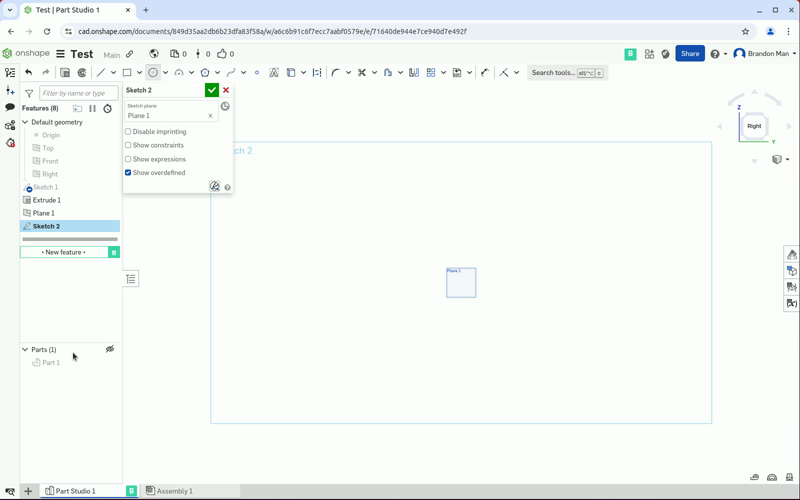
mouse_move(461, 282)
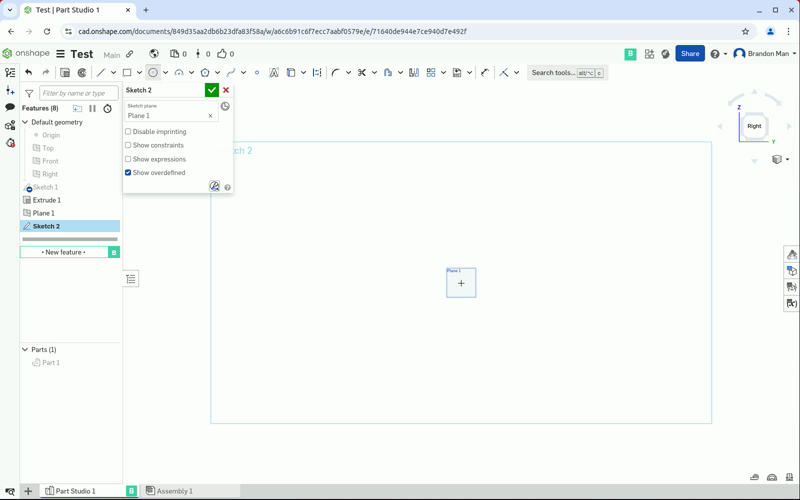
click(461, 282)
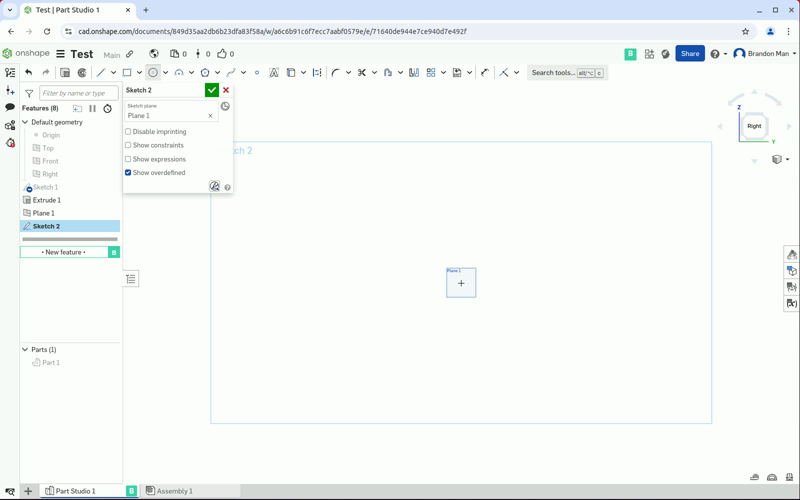
key_up(shift)
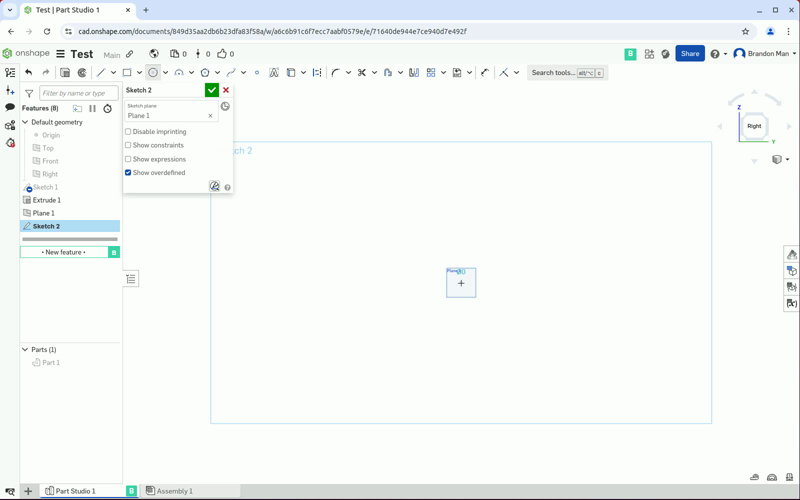
mouse_move(509, 282)
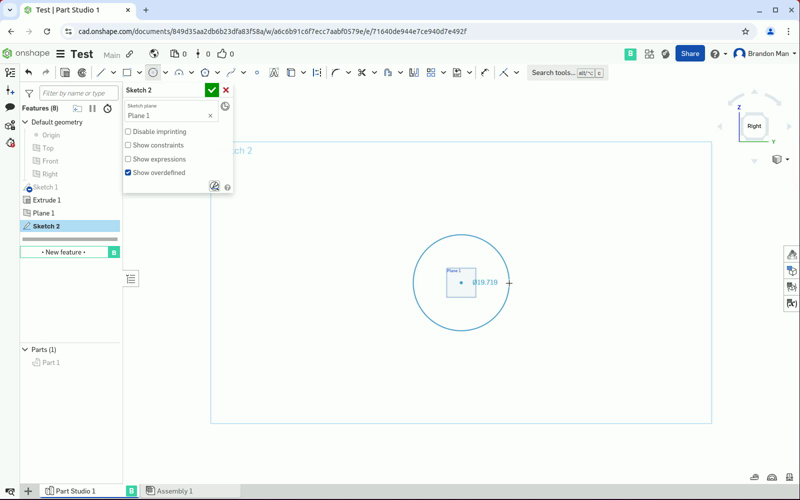
click(509, 282)
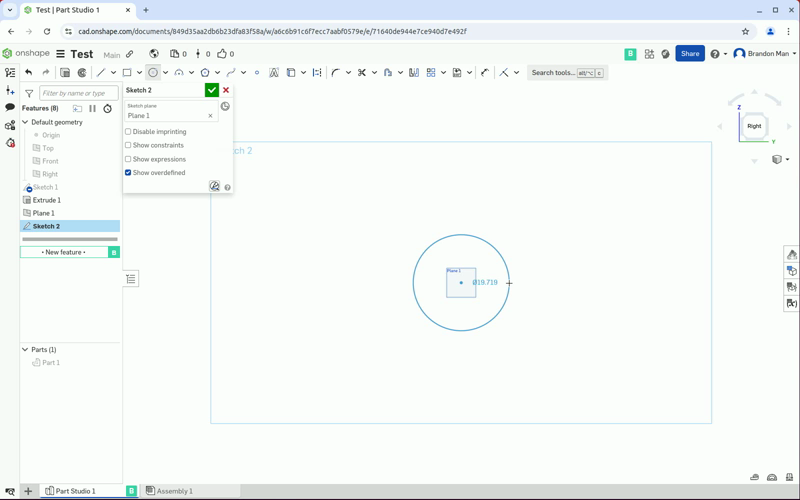
key(esc)
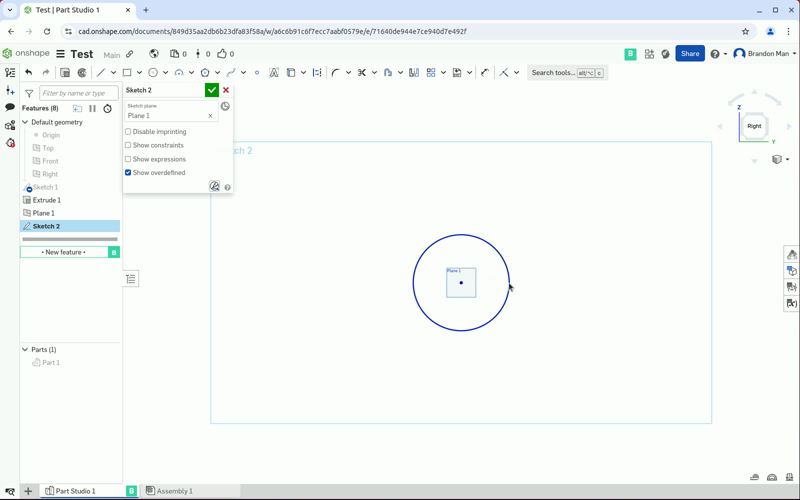
mouse_move(439, 254)
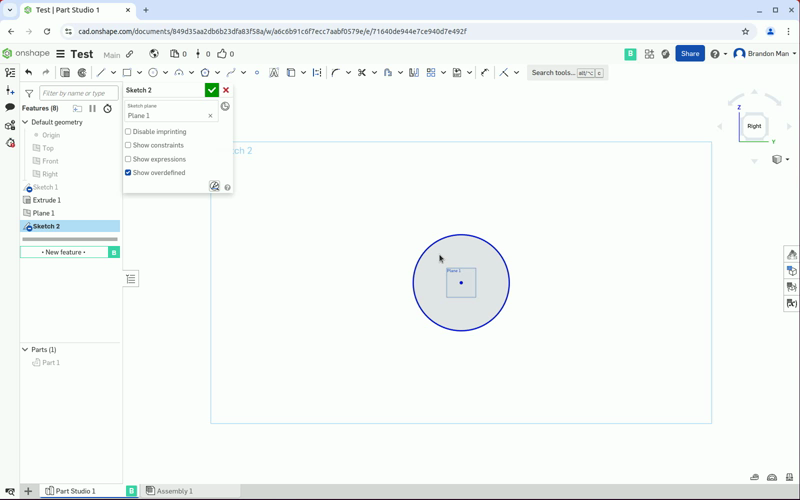
click(439, 254)
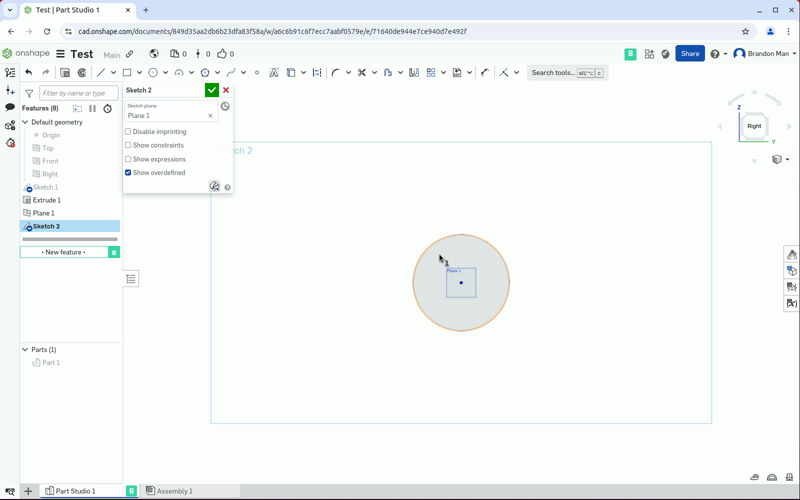
mouse_move(73, 352)
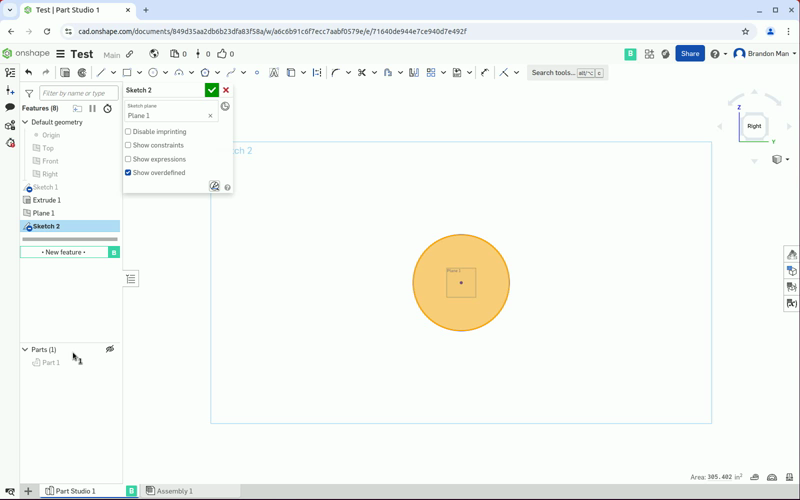
key(shift+y)
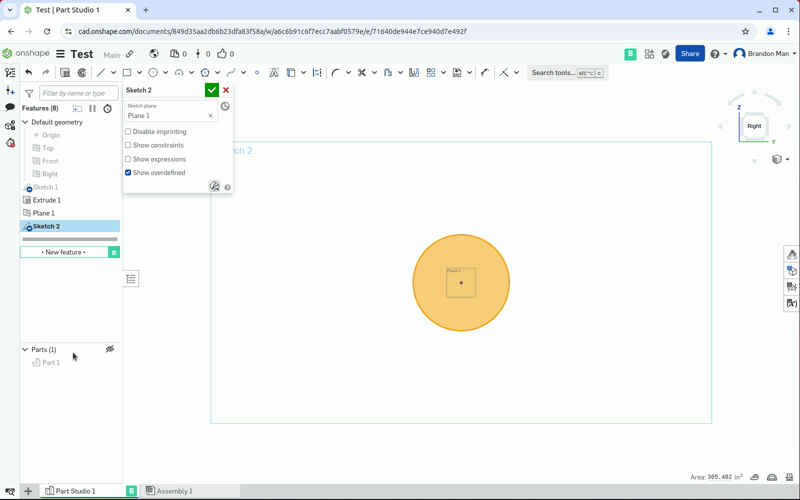
key(shift+e)
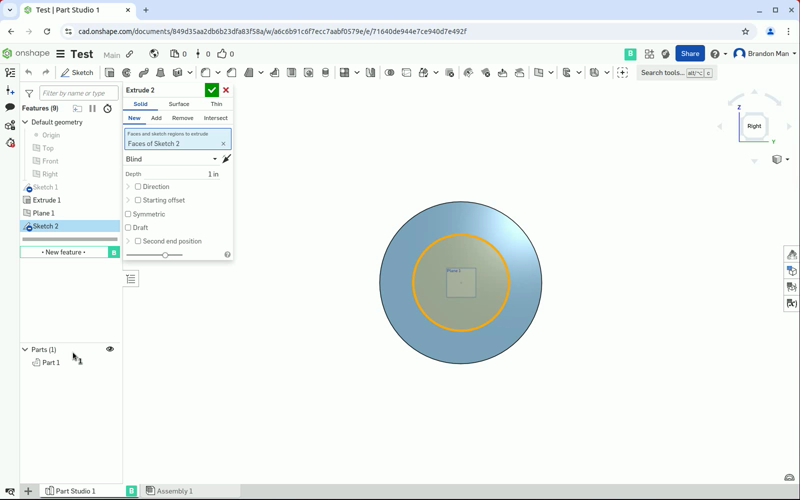
mouse_move(143, 106)
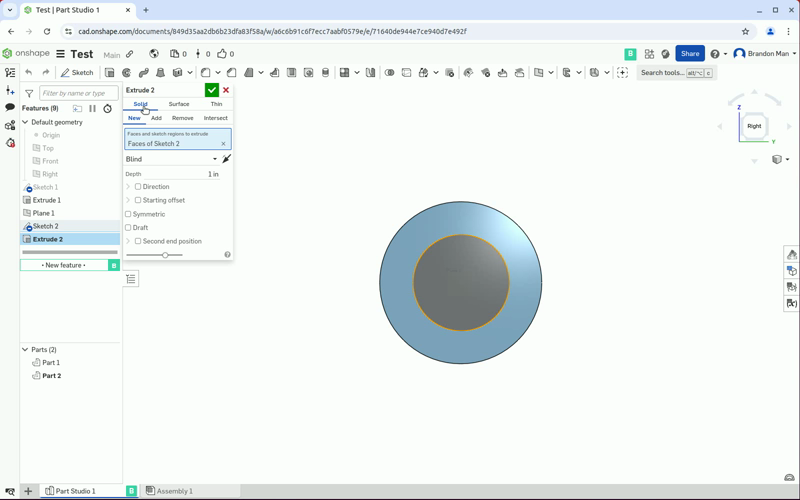
click(143, 106)
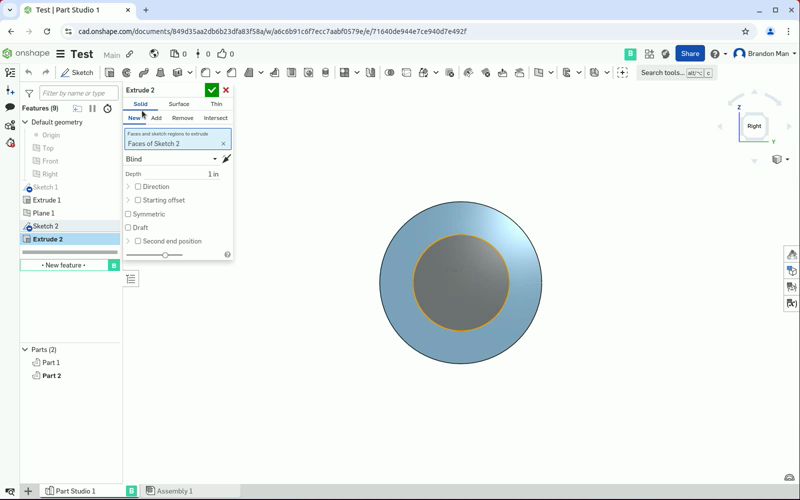
mouse_move(137, 120)
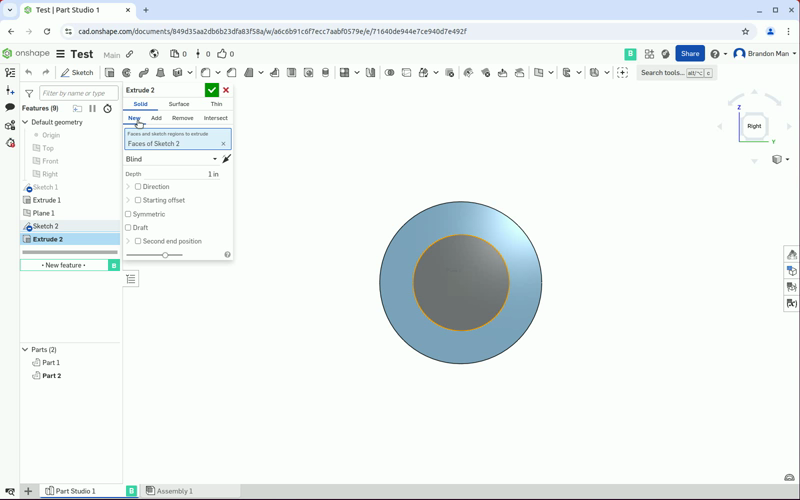
click(137, 120)
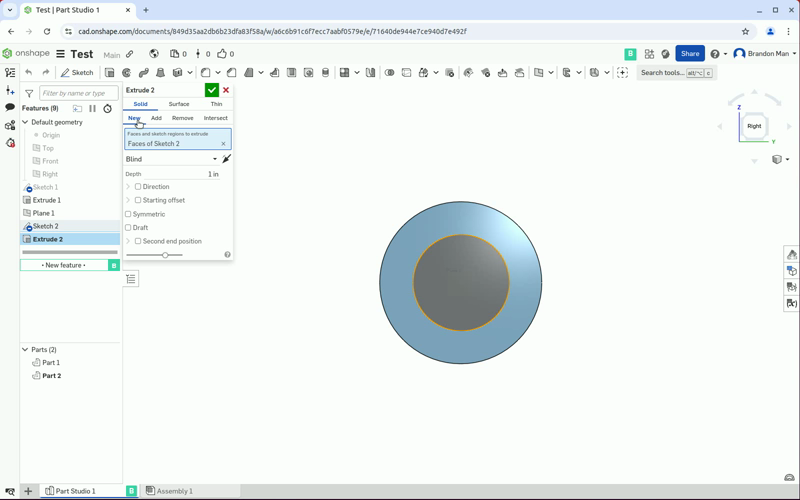
key(tab, 4)
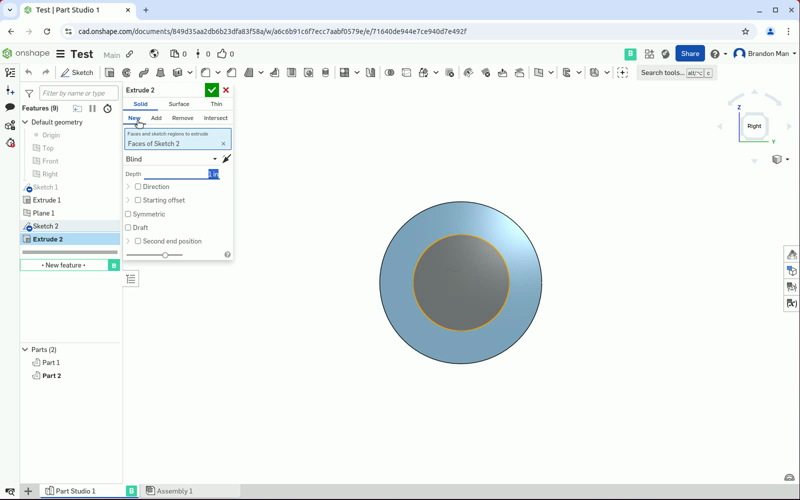
text(9.869)
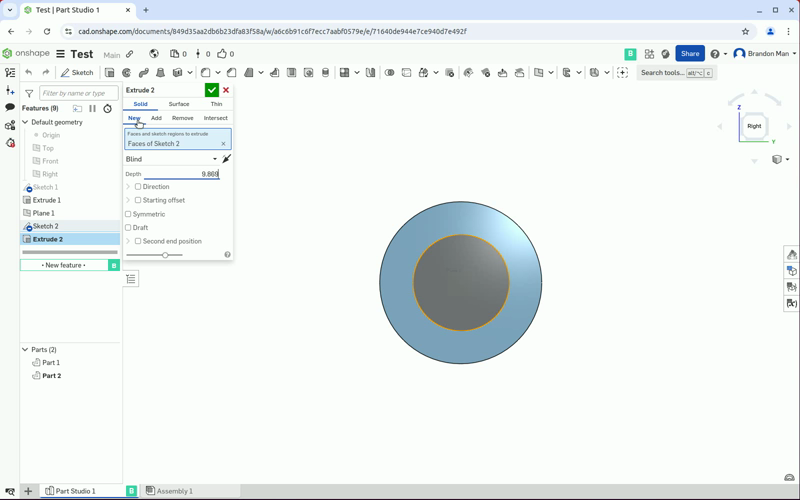
key(enter)
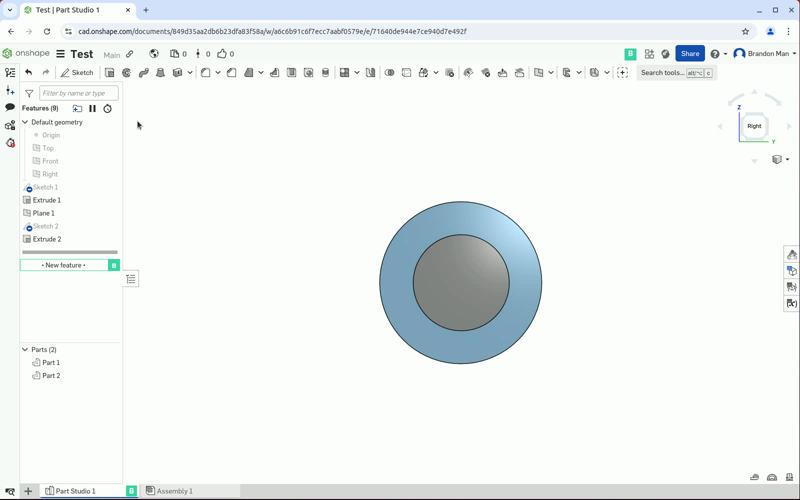
key(shift+h)
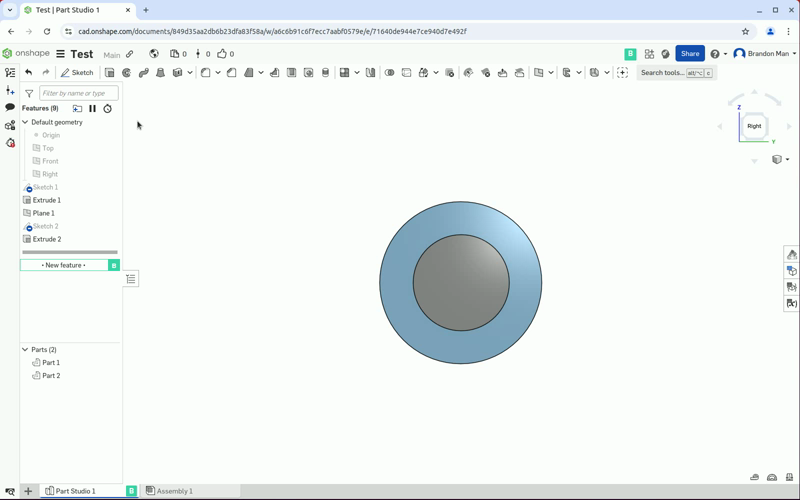
key(shift+h)
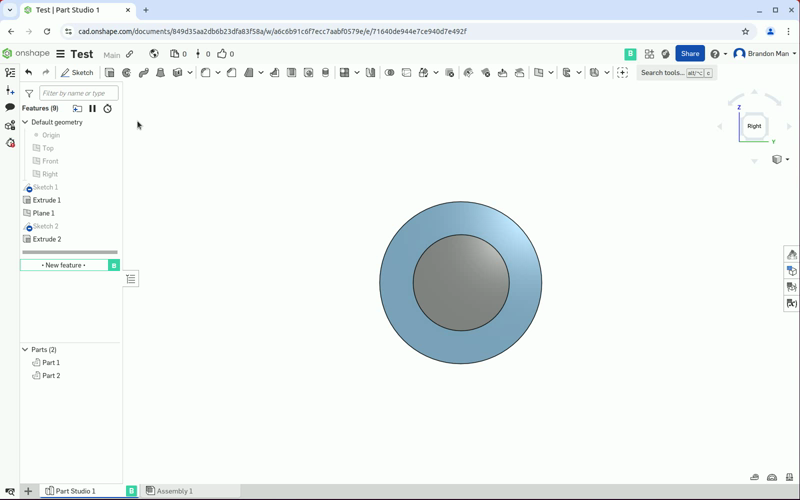
mouse_move(73, 189)
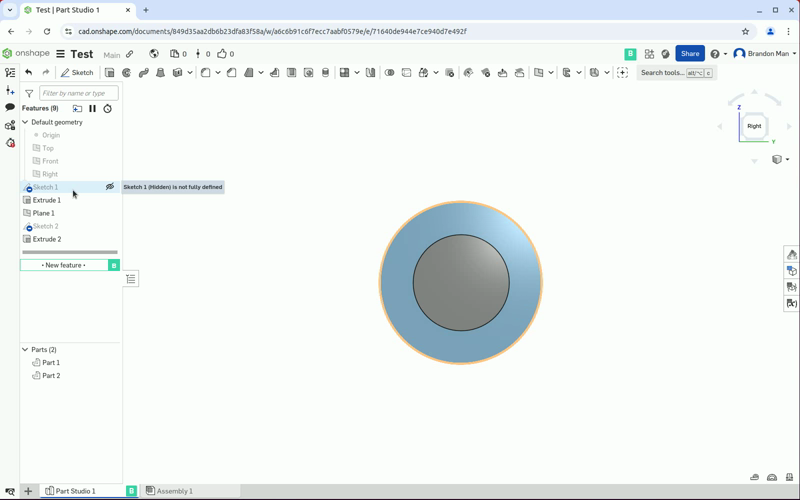
click(73, 189)
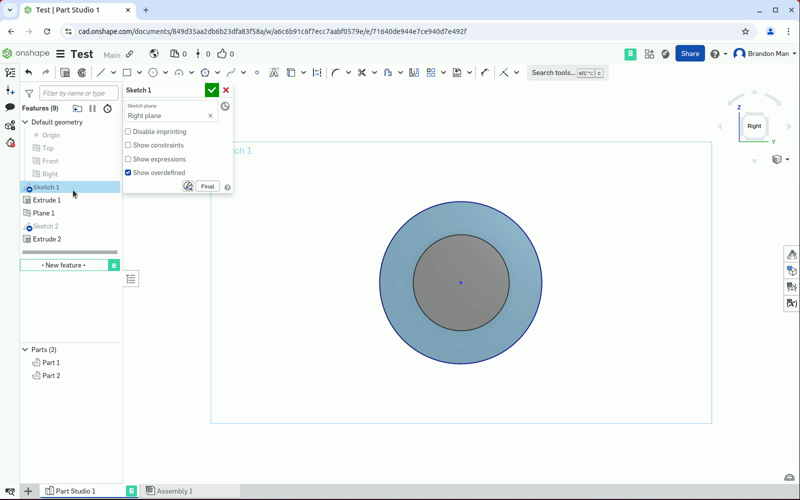
mouse_move(229, 92)
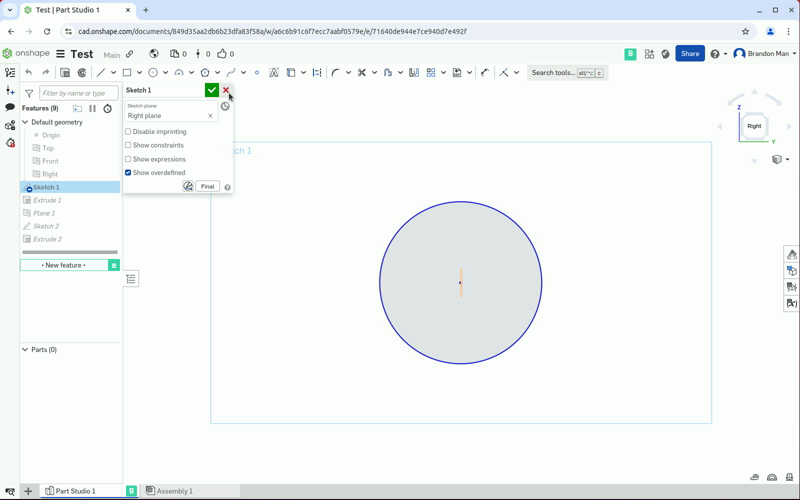
click(229, 92)
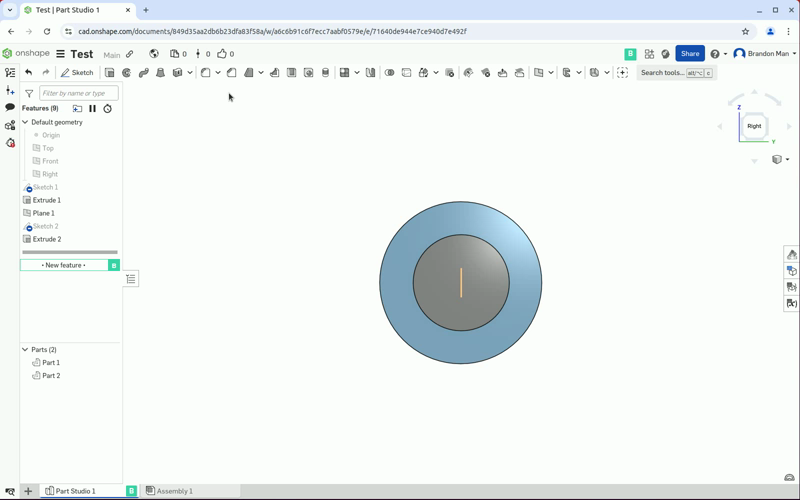
mouse_move(541, 75)
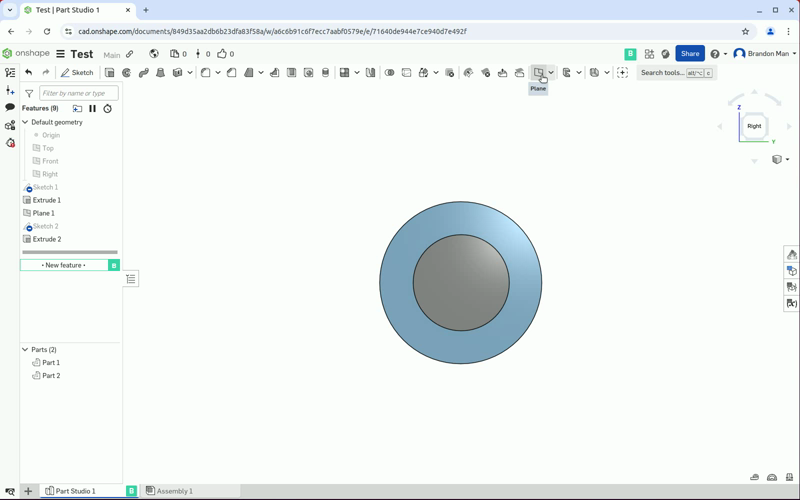
click(541, 75)
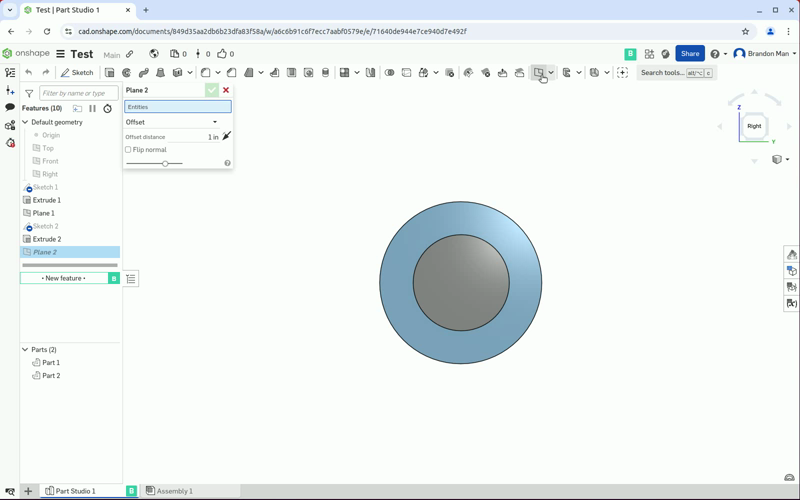
mouse_move(73, 176)
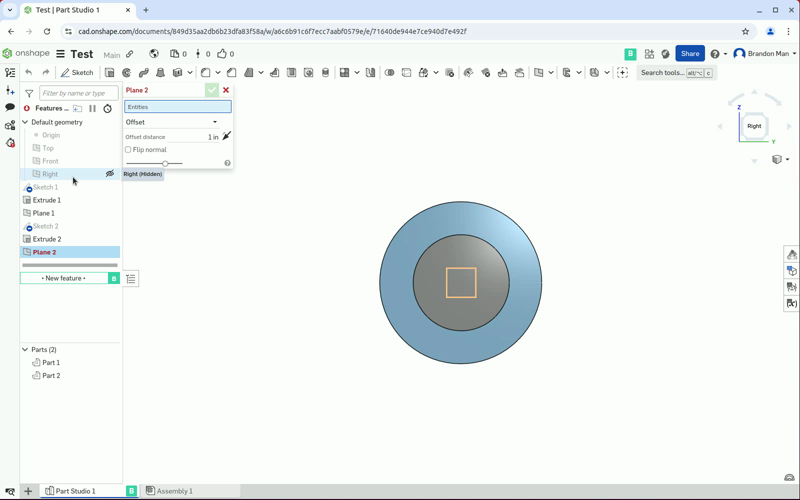
click(73, 176)
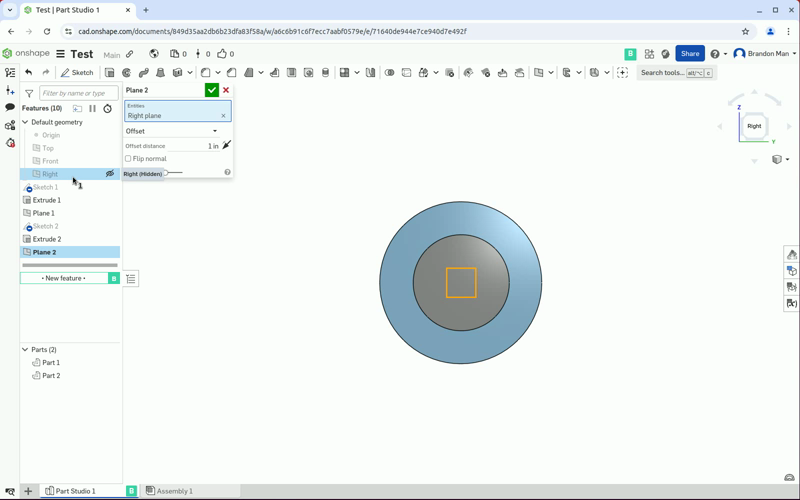
key(tab, 2)
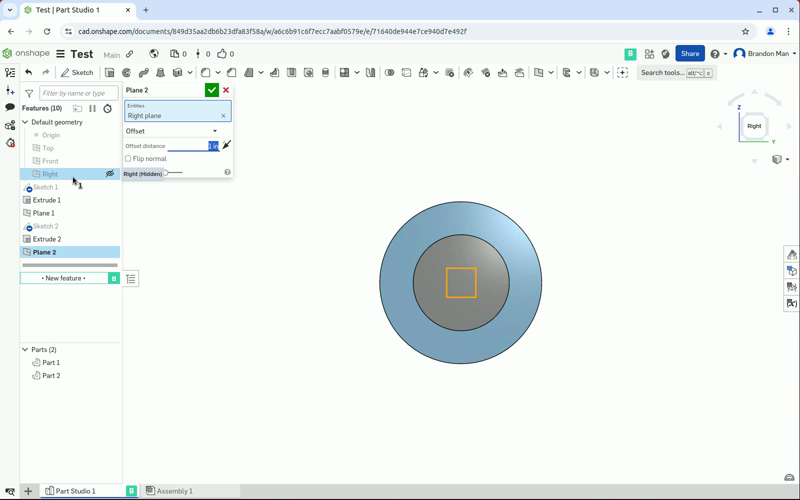
text(23.108)
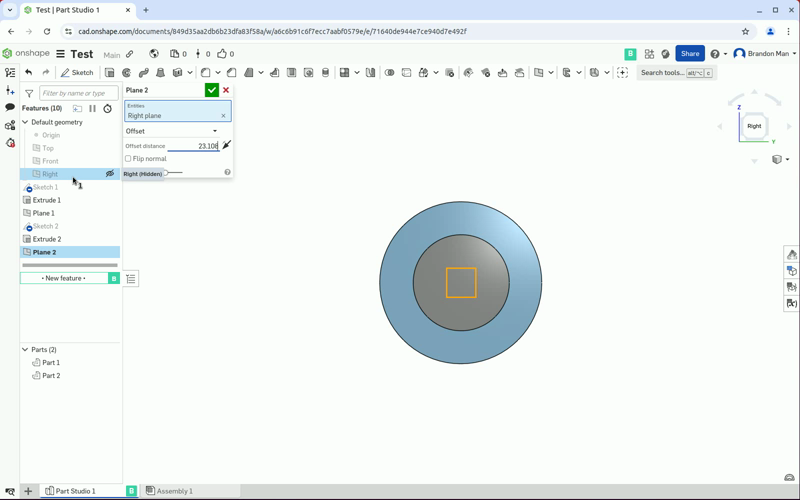
key(enter, 2)
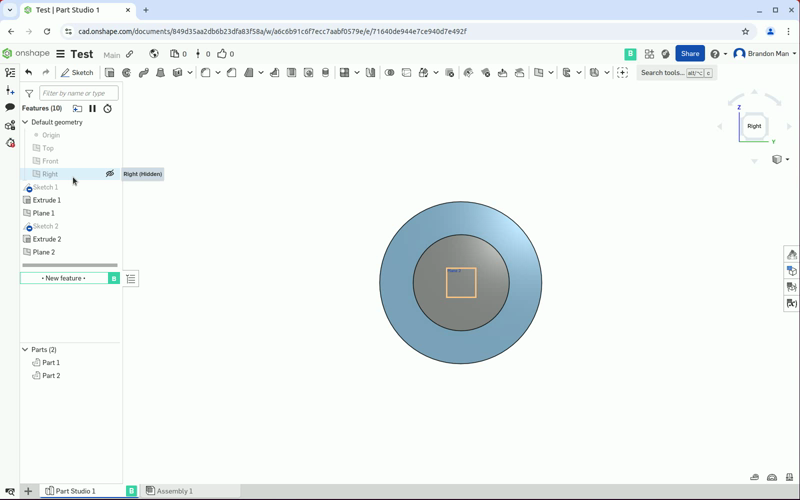
key(shift+s)
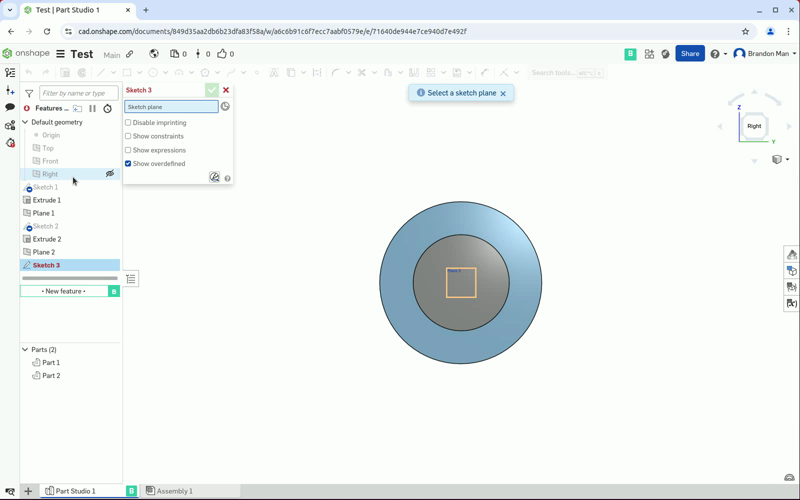
mouse_move(73, 254)
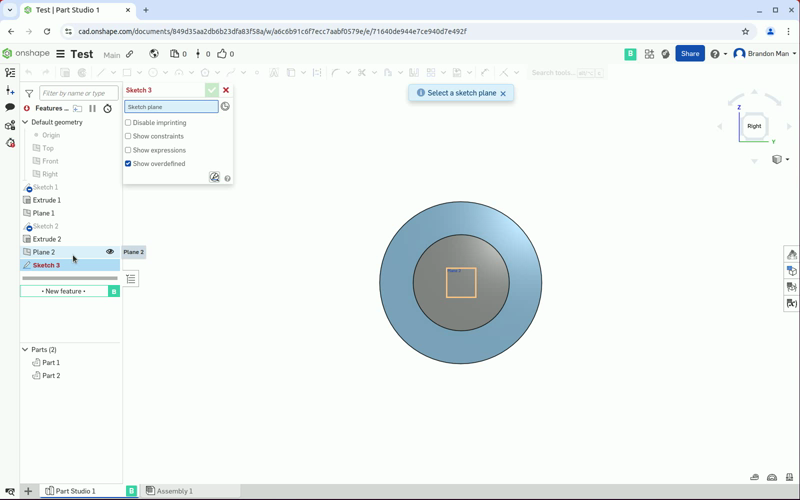
click(73, 254)
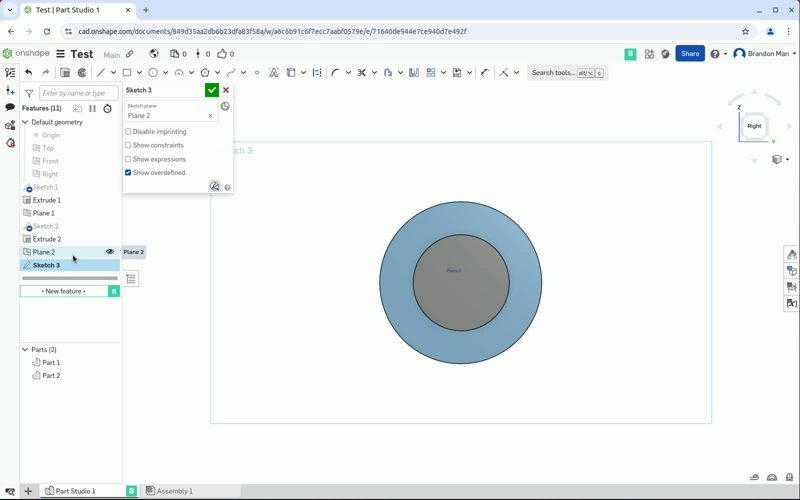
mouse_move(73, 352)
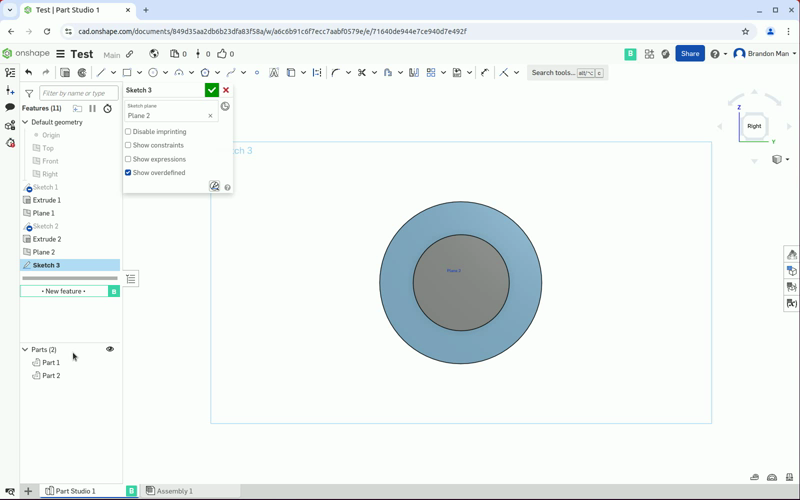
key(y)
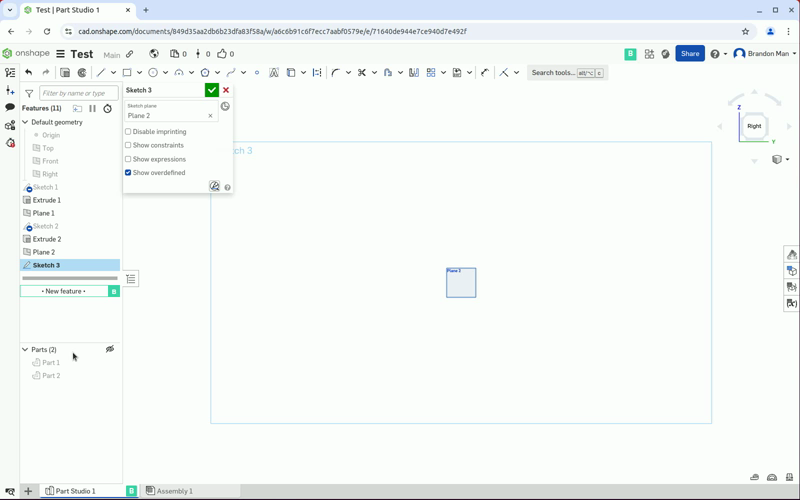
key(c)
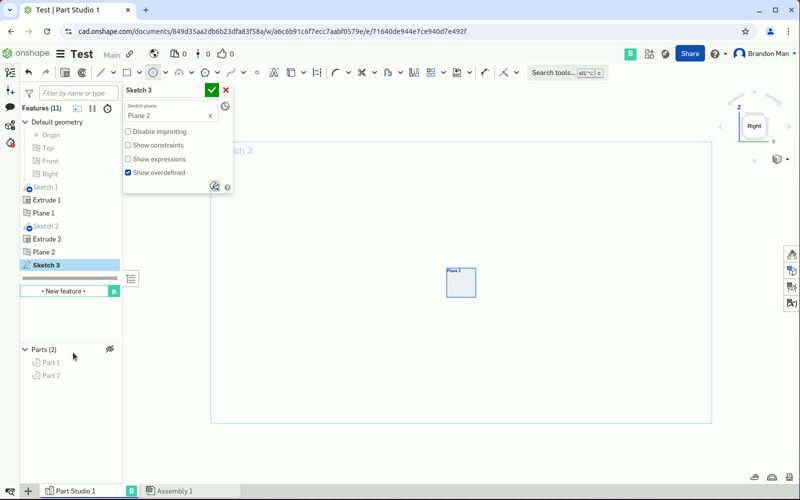
key_down(shift)
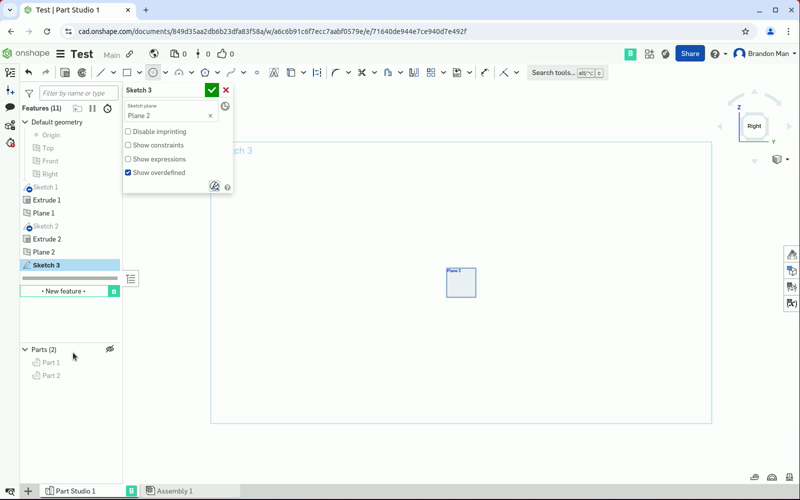
mouse_move(461, 282)
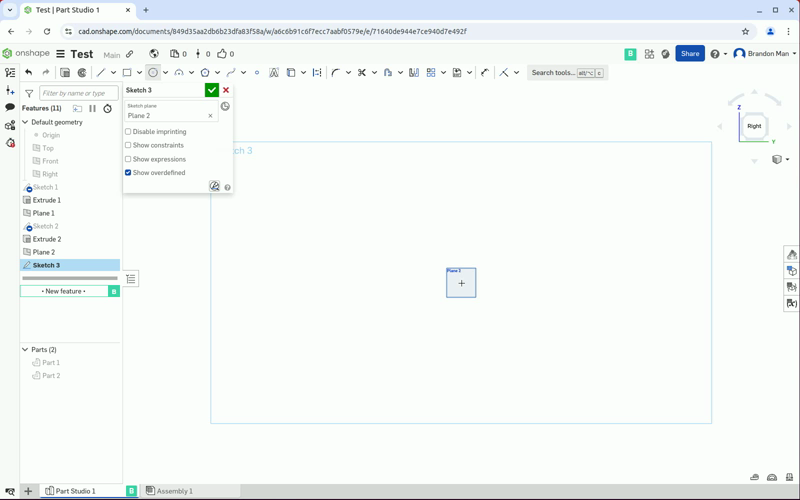
click(461, 282)
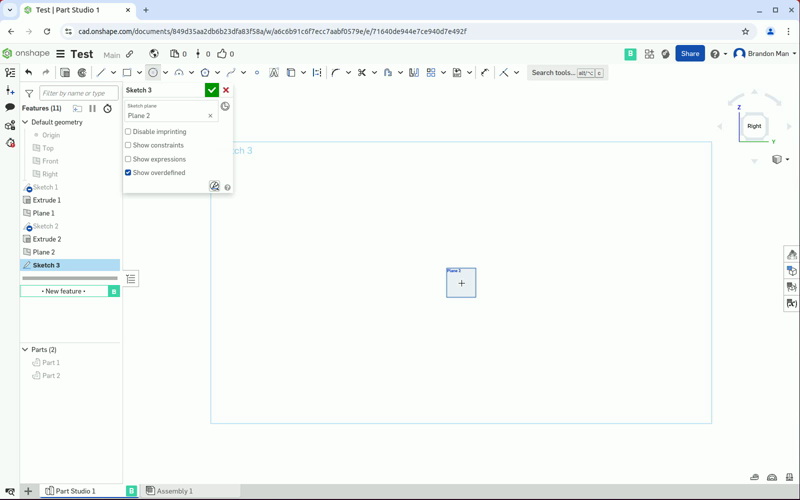
key_up(shift)
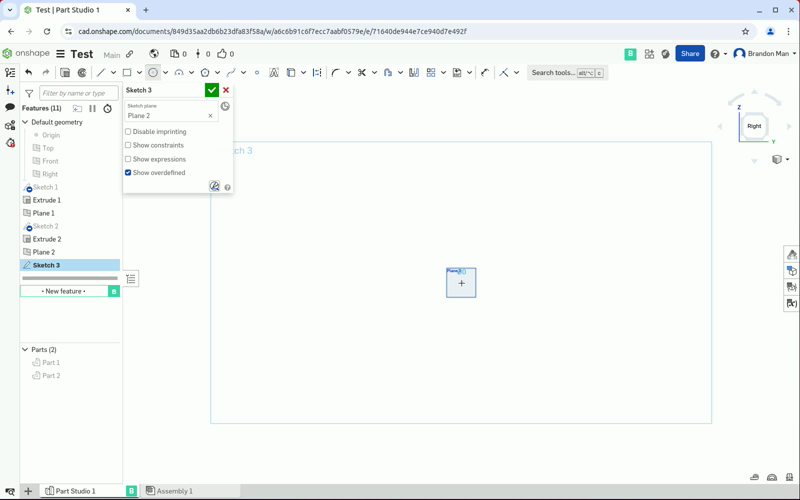
mouse_move(494, 282)
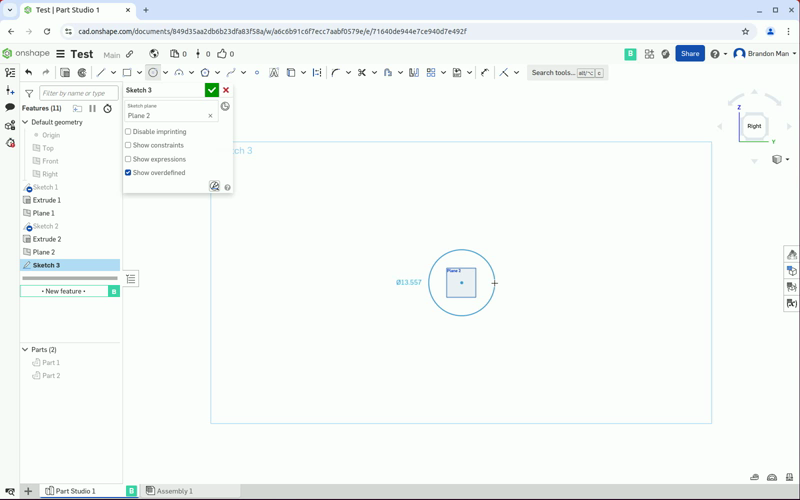
click(494, 282)
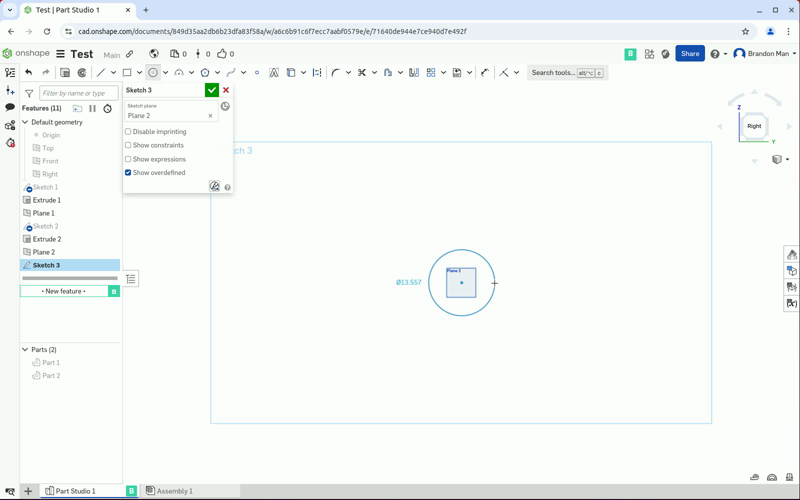
key(esc)
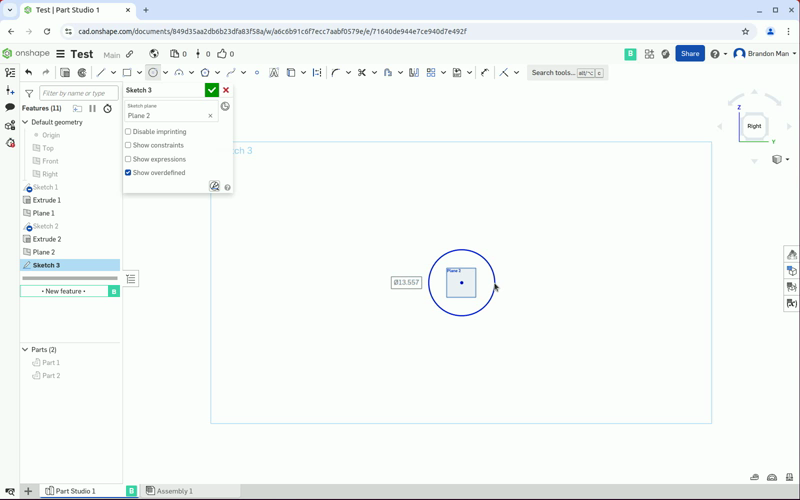
mouse_move(471, 268)
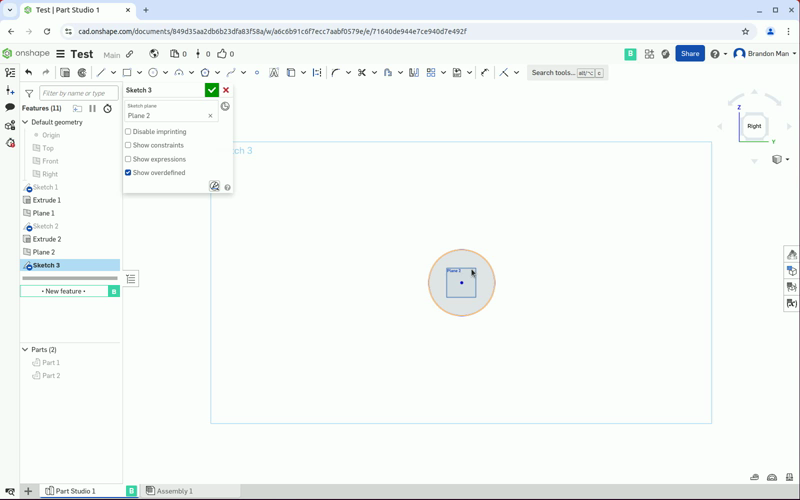
click(471, 268)
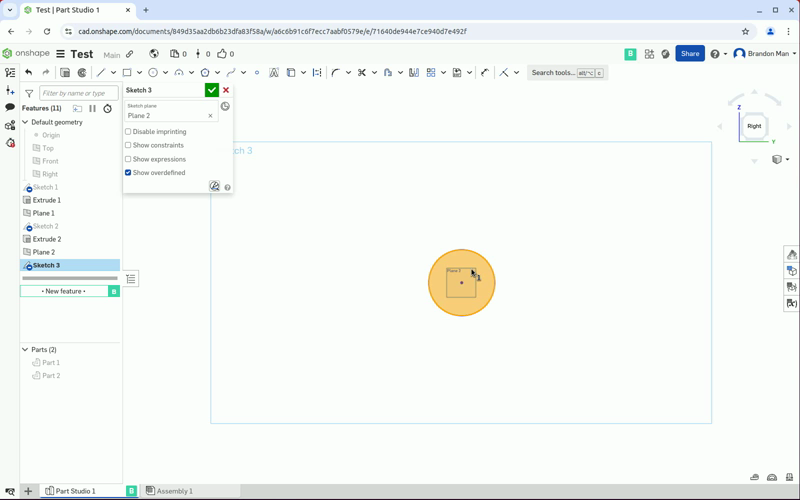
mouse_move(73, 352)
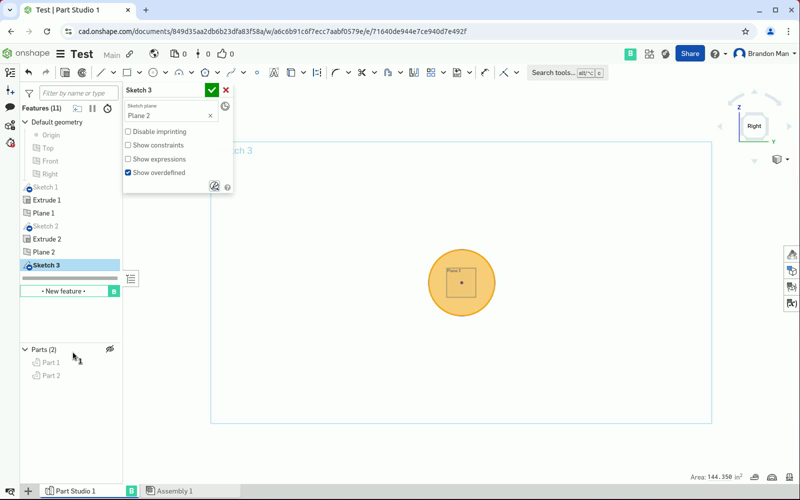
key(shift+y)
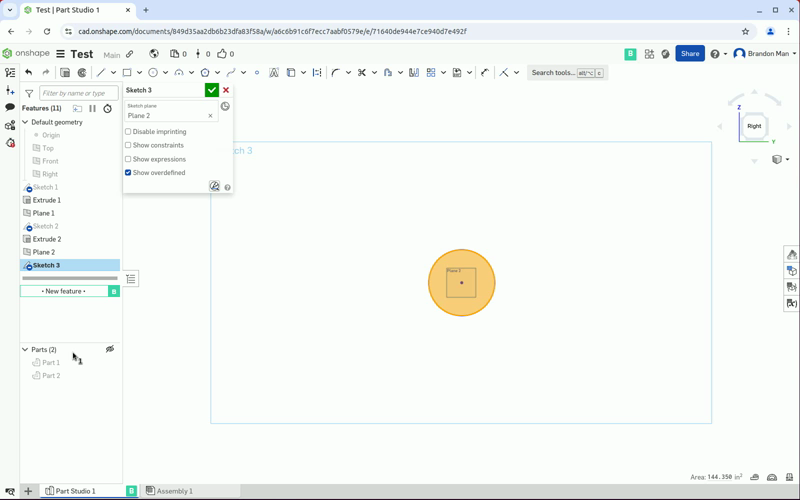
key(shift+e)
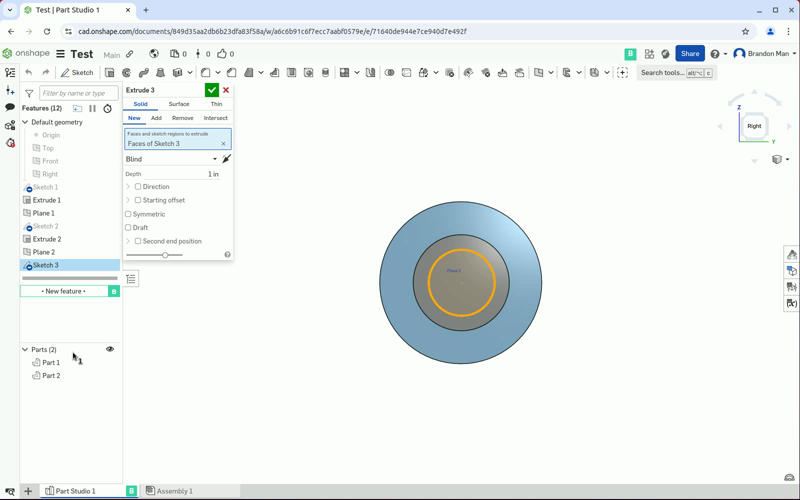
mouse_move(143, 106)
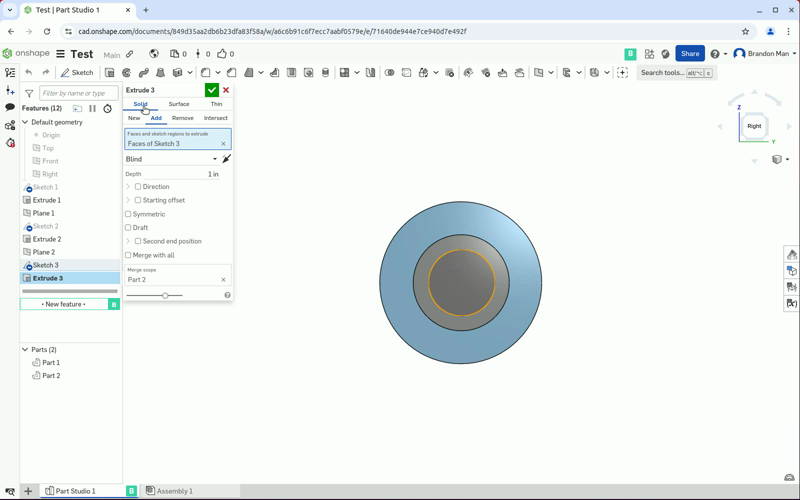
click(143, 106)
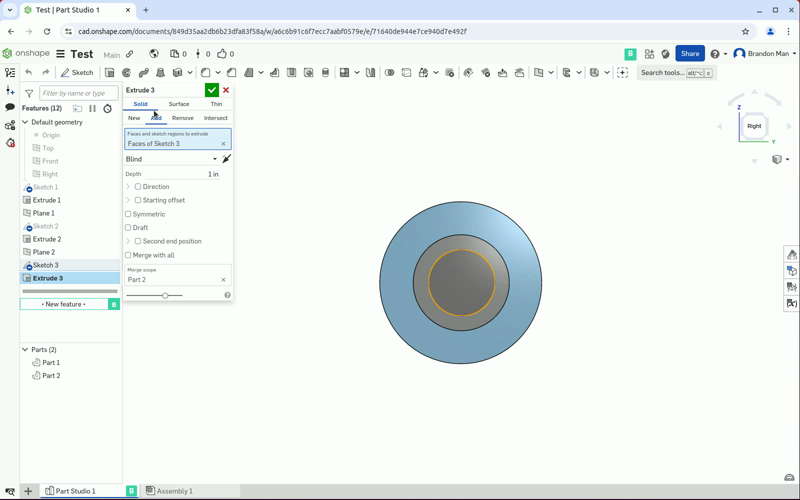
mouse_move(186, 120)
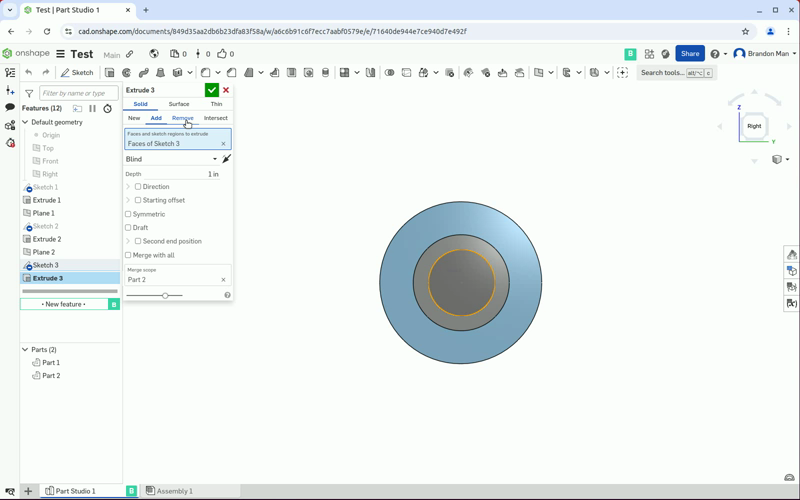
click(186, 120)
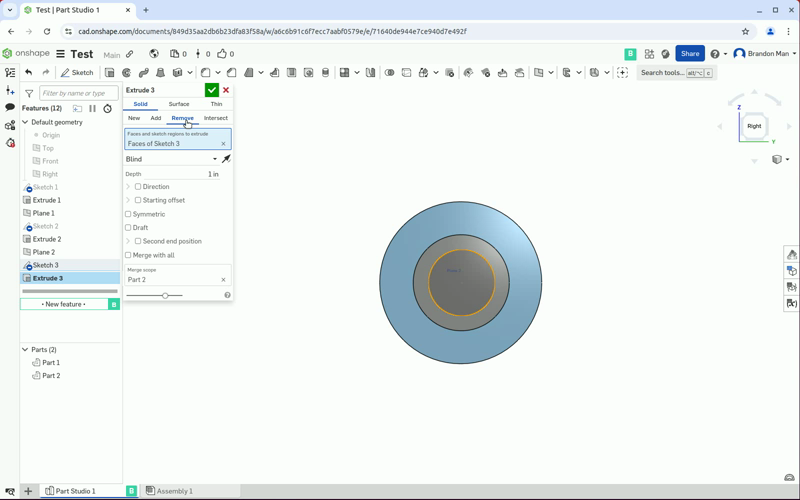
key(tab, 4)
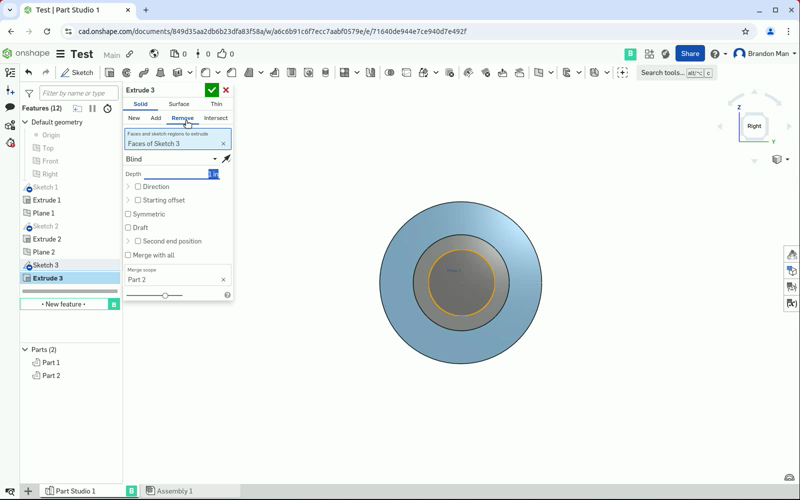
text(30.811)
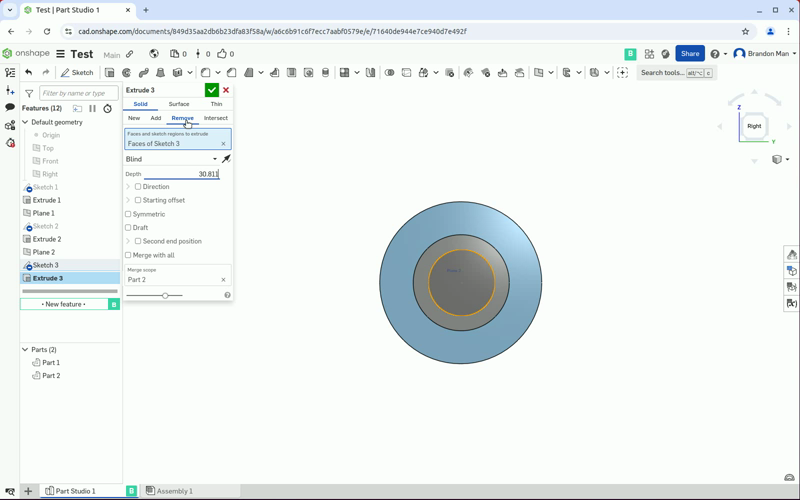
key(tab, 6)
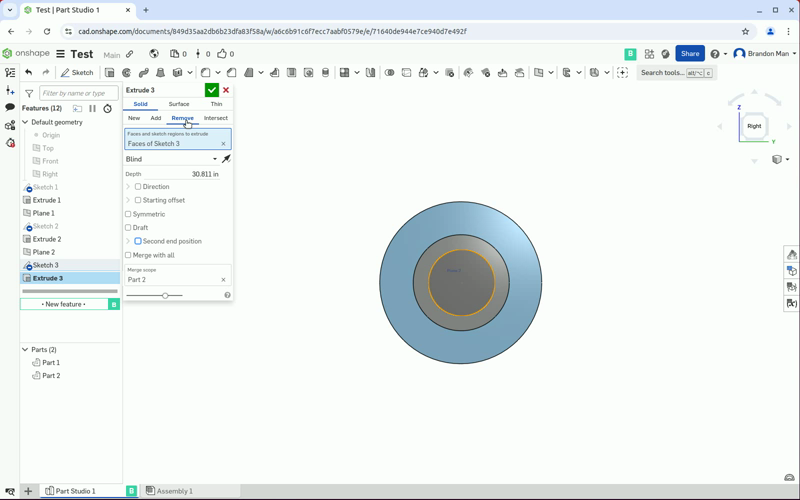
key(space)
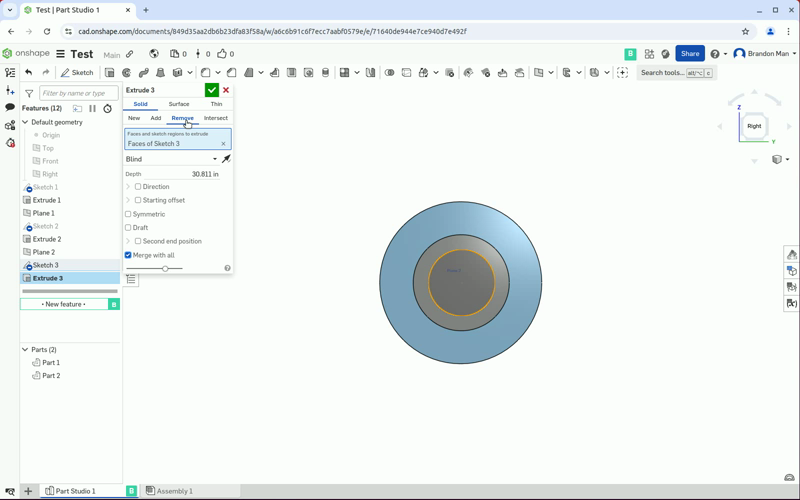
key(enter)
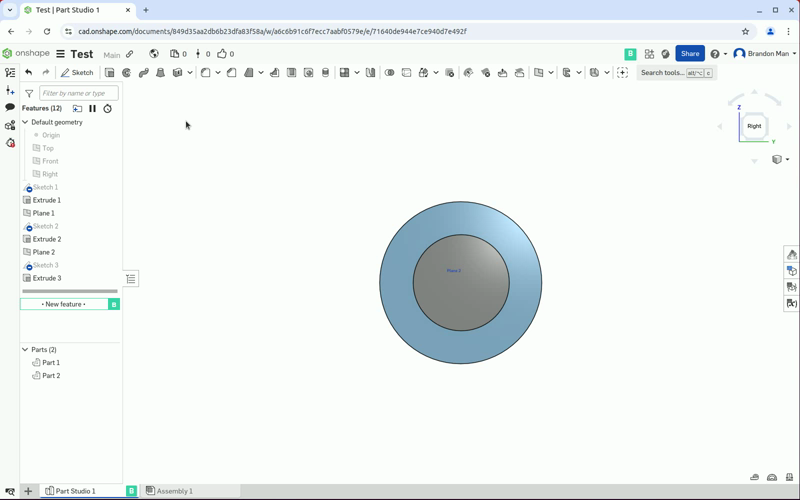
key(shift+h)
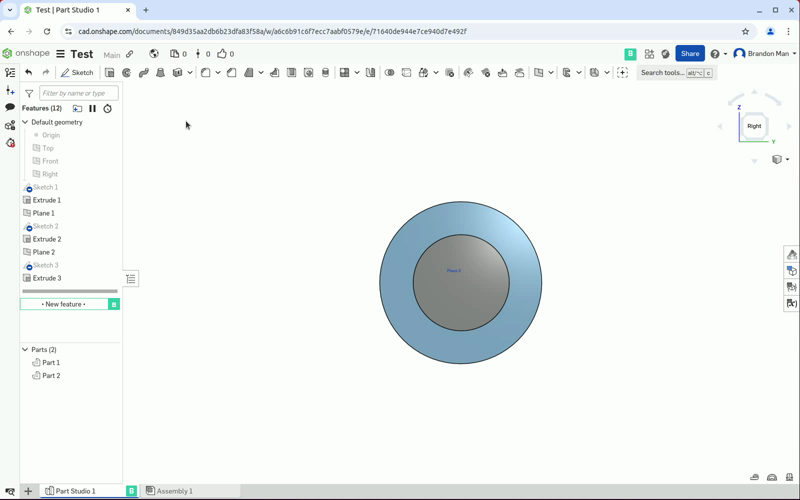
key(shift+h)
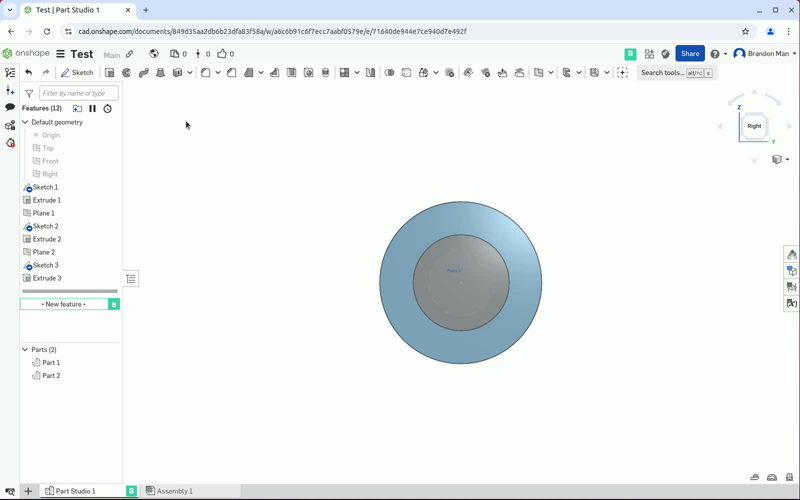
key(shift+7)
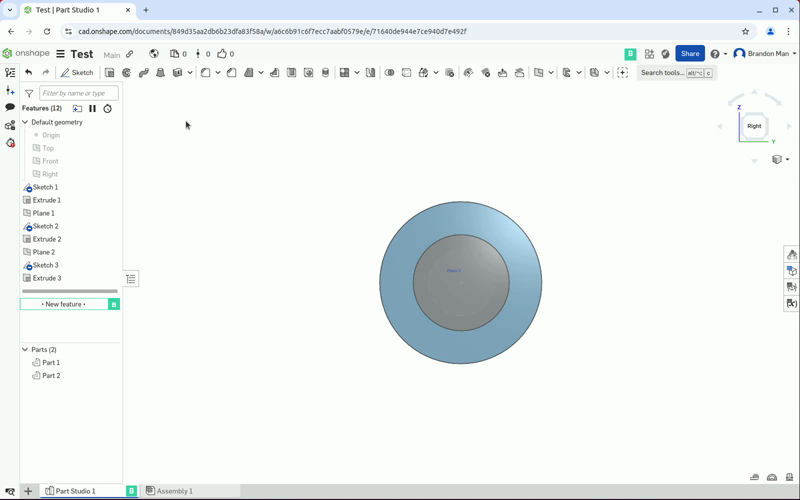
key(right, 2)
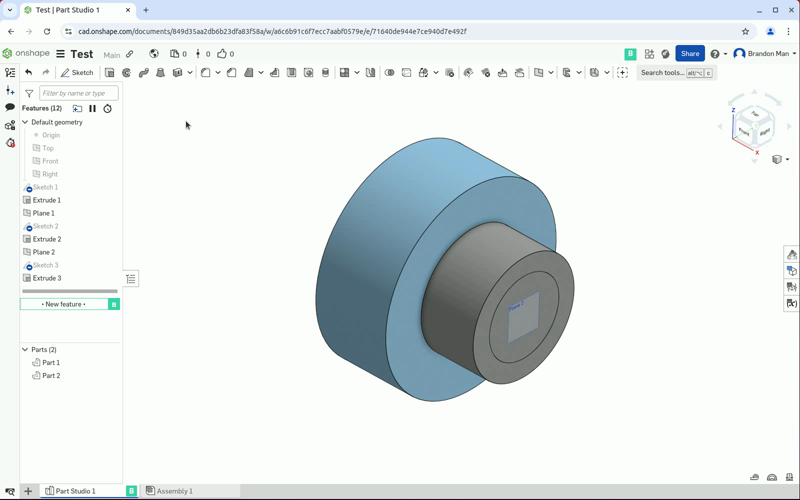
key(down, 2)
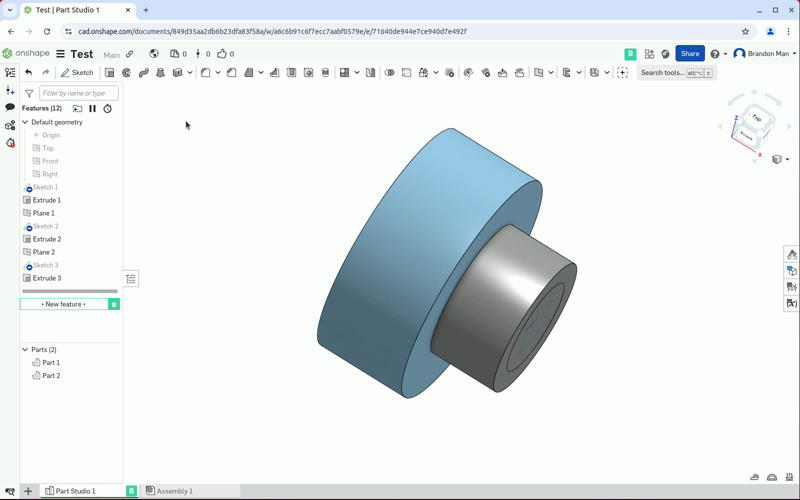
key(up, 2)
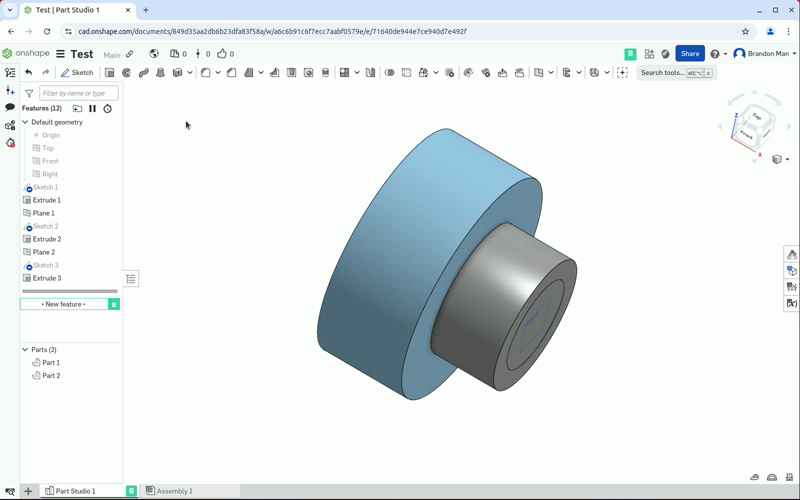
key(left, 2)
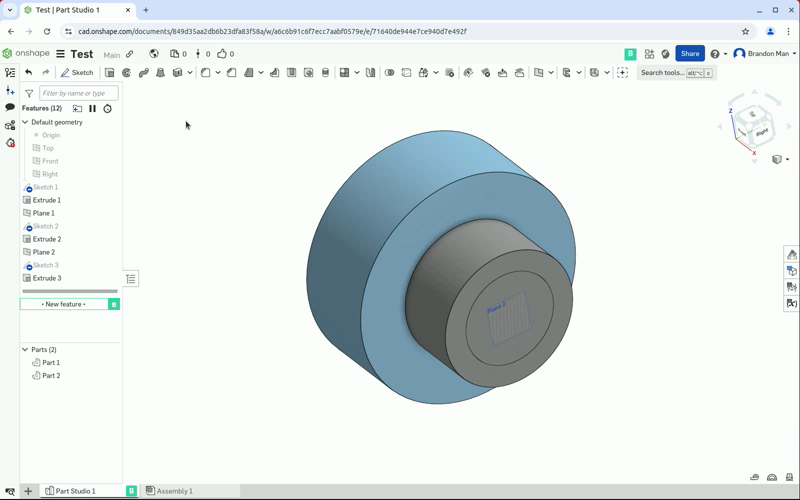
mouse_move(73, 189)
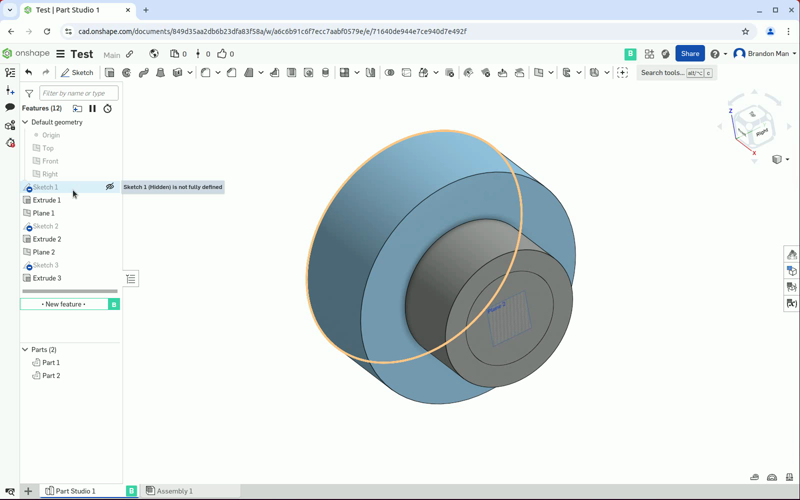
click(73, 189)